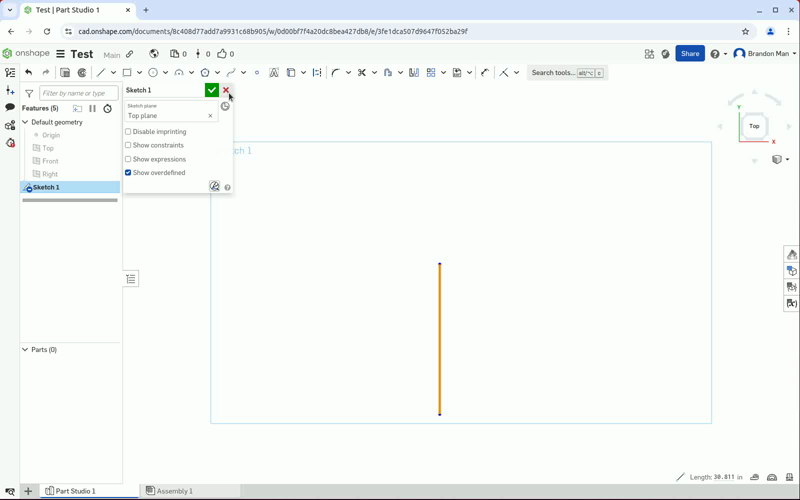
key(shift+h)
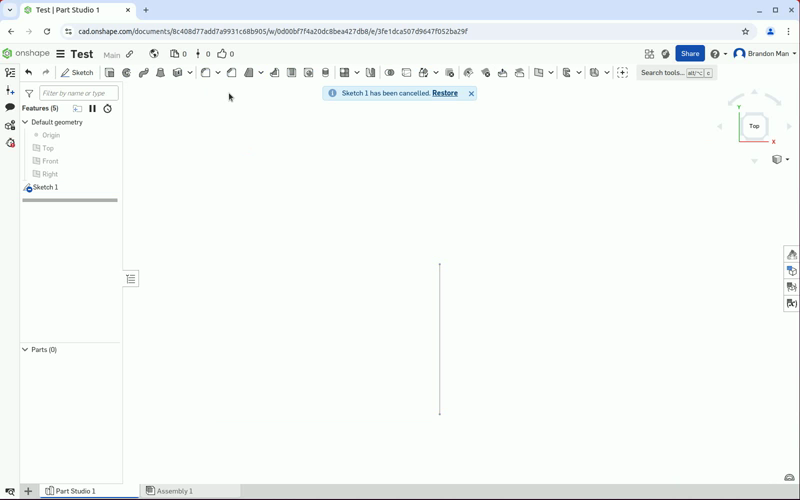
key(shift+s)
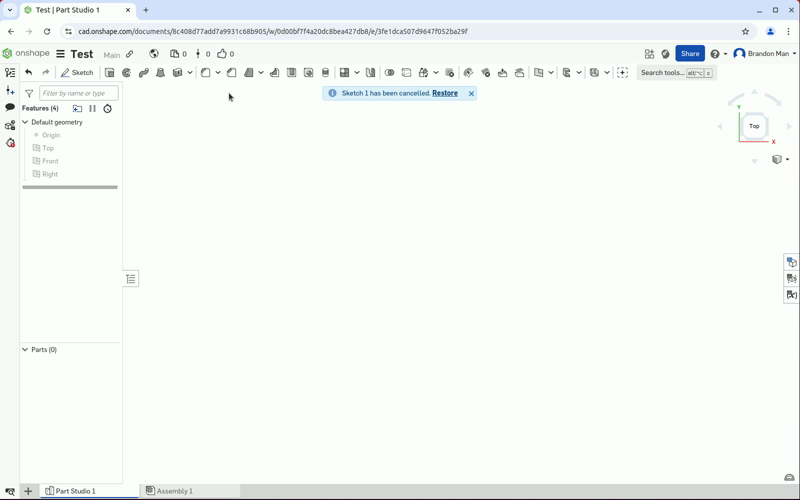
mouse_move(73, 150)
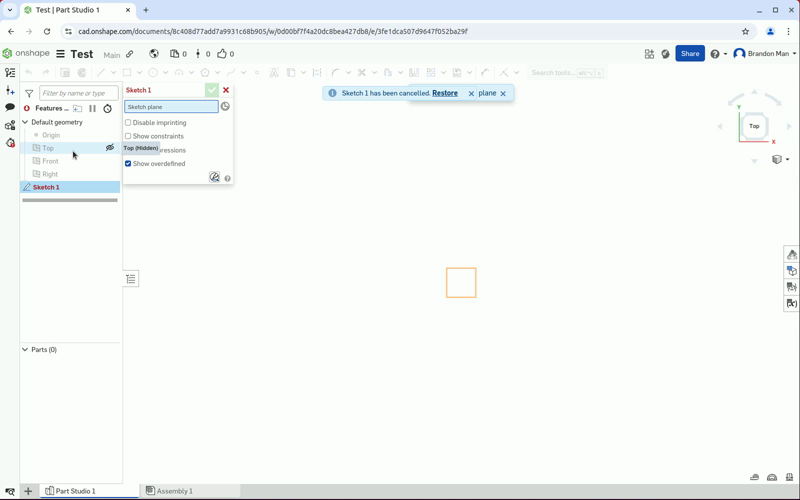
click(73, 150)
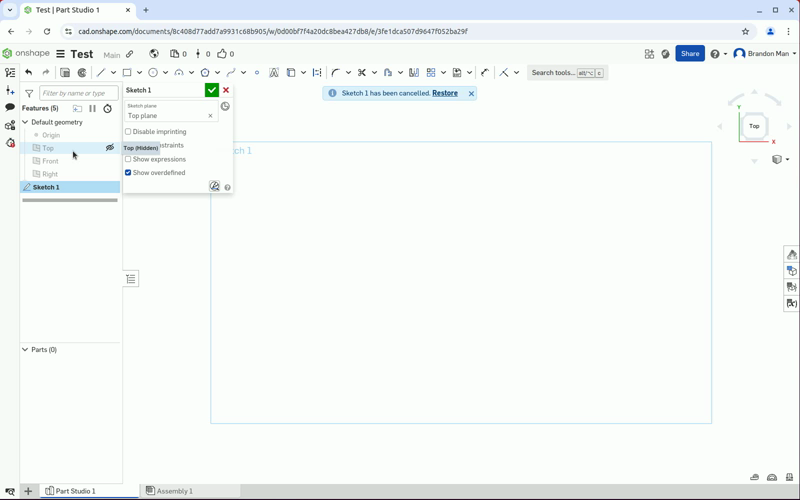
mouse_move(73, 352)
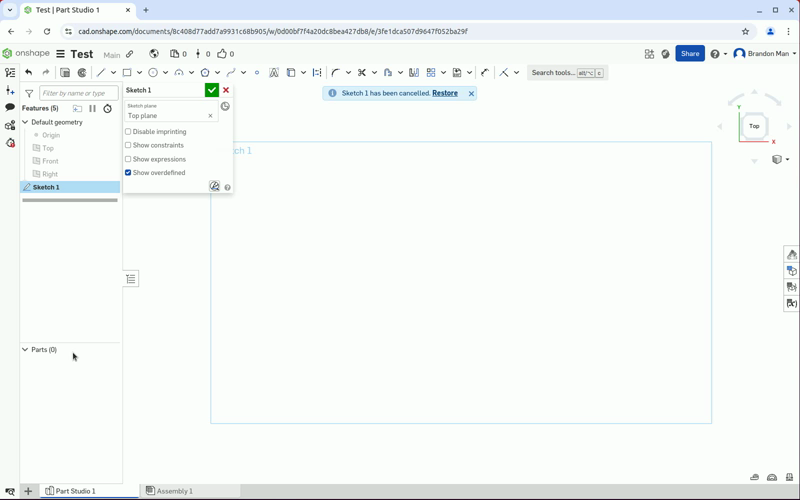
key(y)
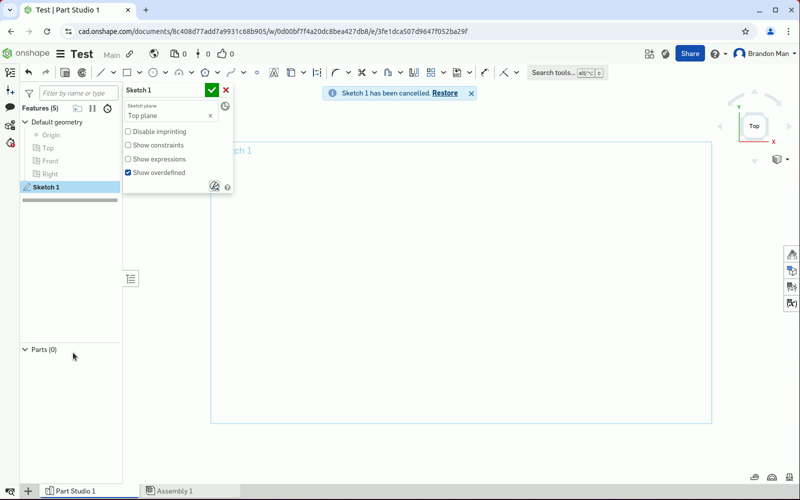
key(c)
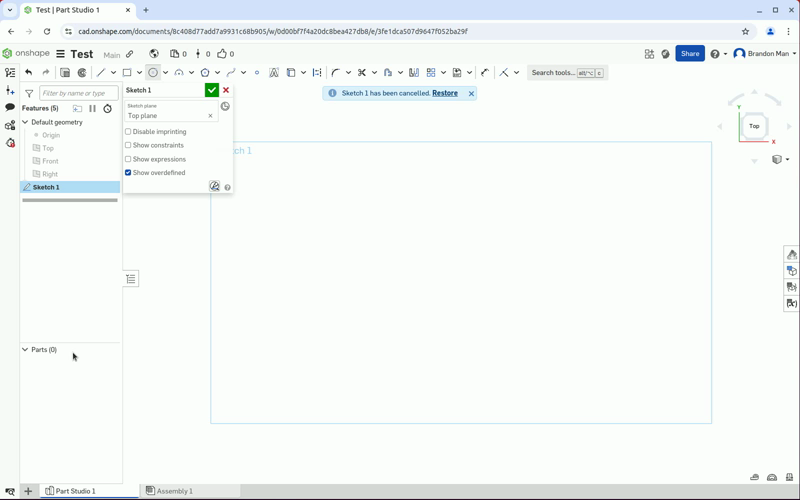
key_down(shift)
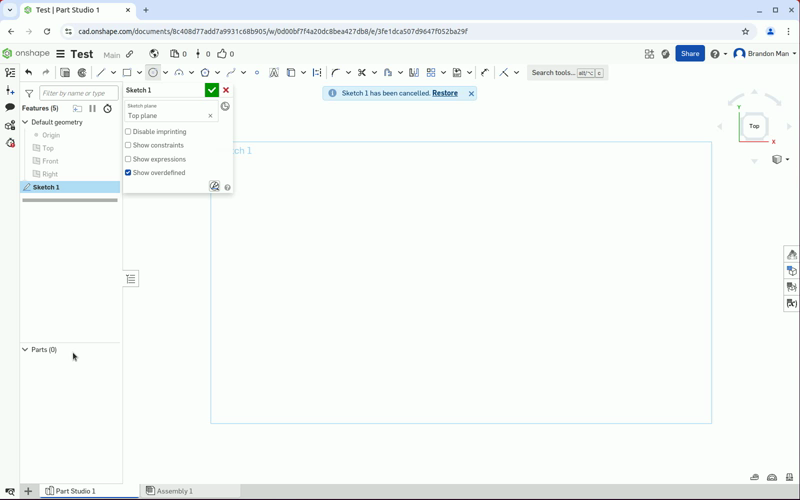
mouse_move(398, 199)
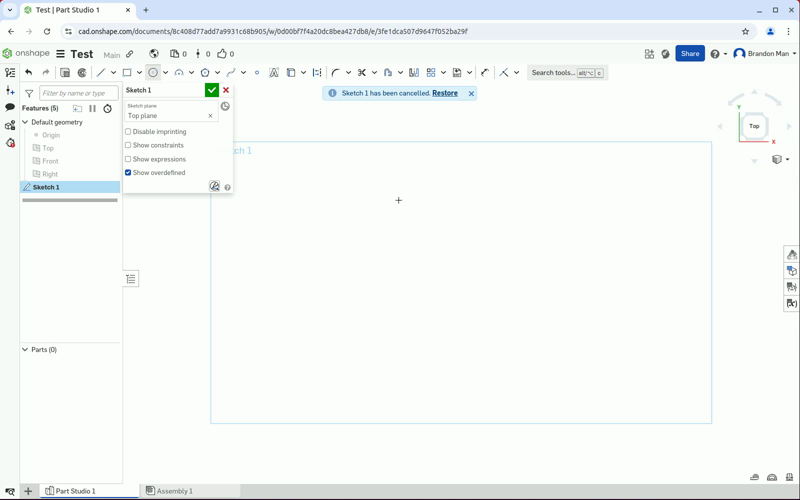
click(398, 199)
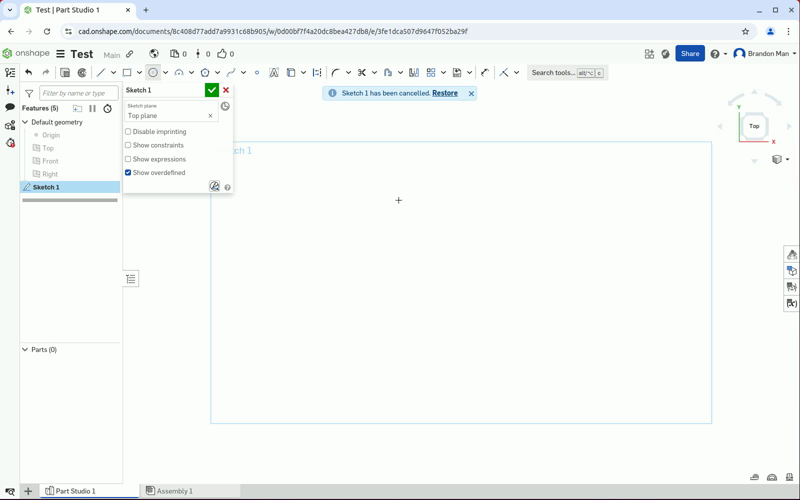
key_up(shift)
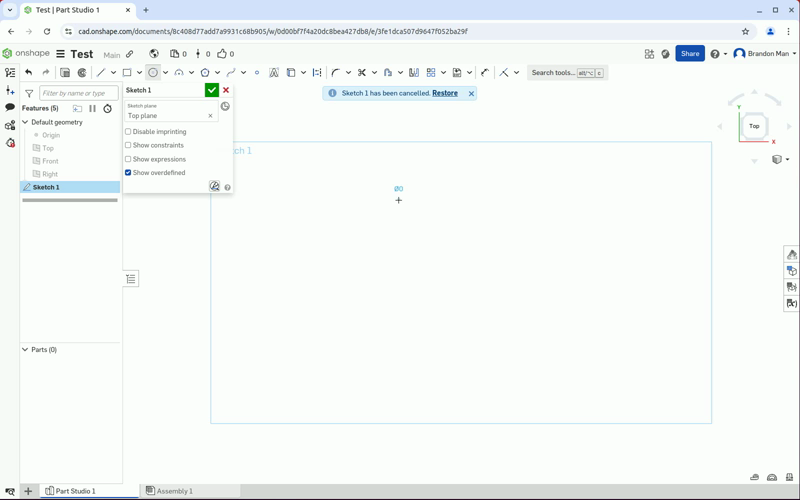
mouse_move(429, 199)
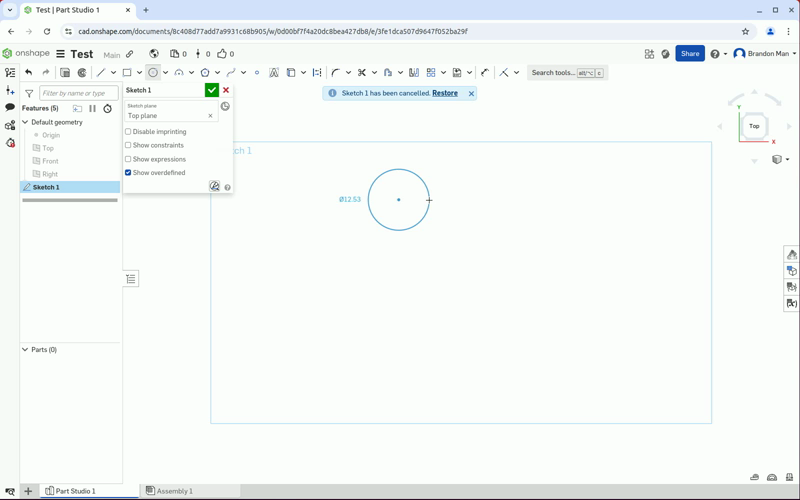
click(429, 199)
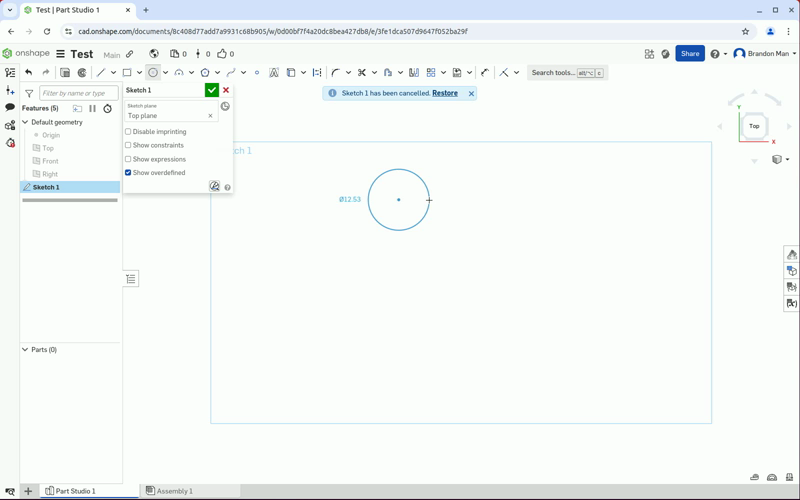
key(esc)
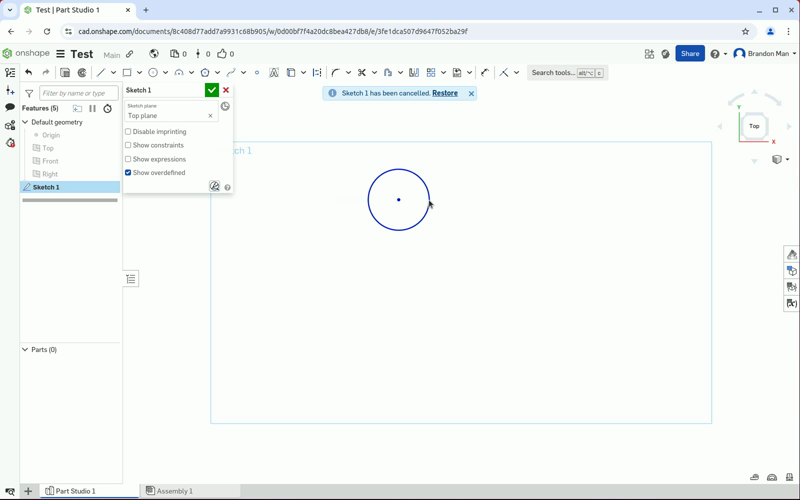
mouse_move(382, 175)
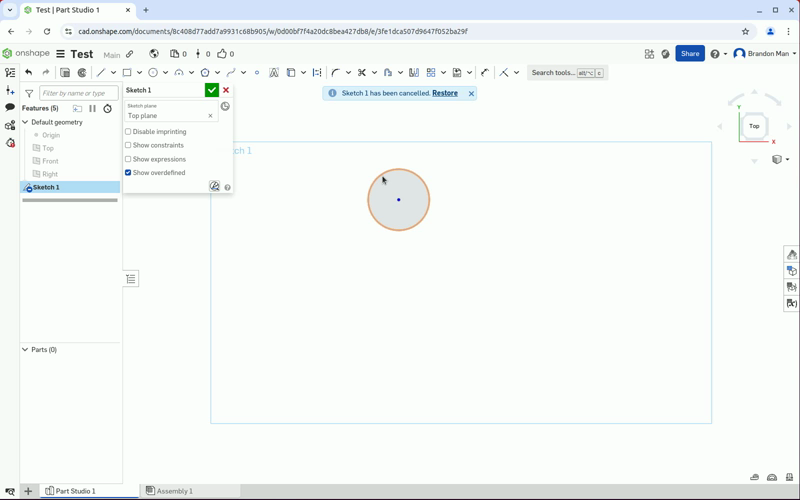
click(382, 175)
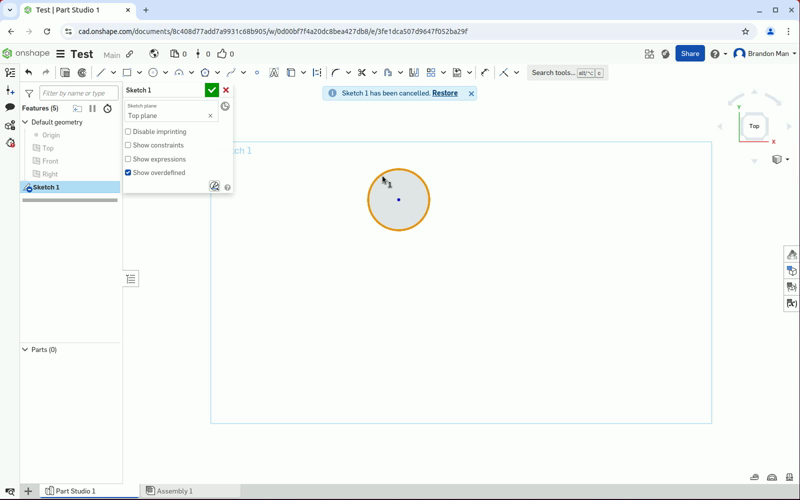
mouse_move(73, 352)
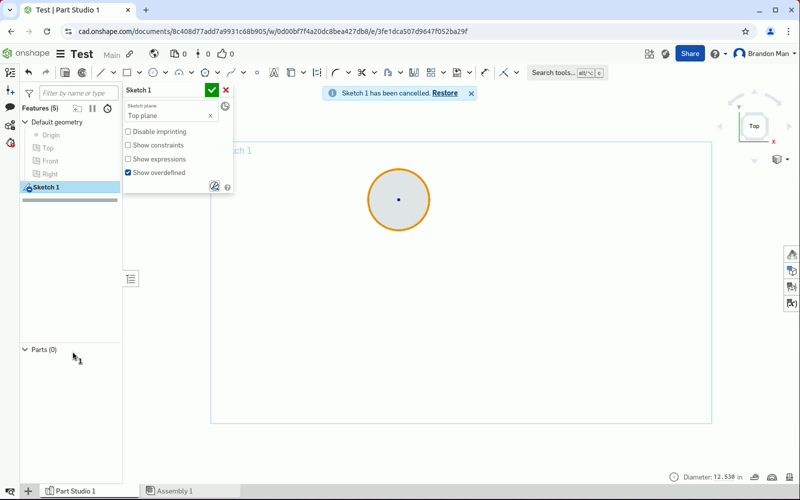
key(shift+y)
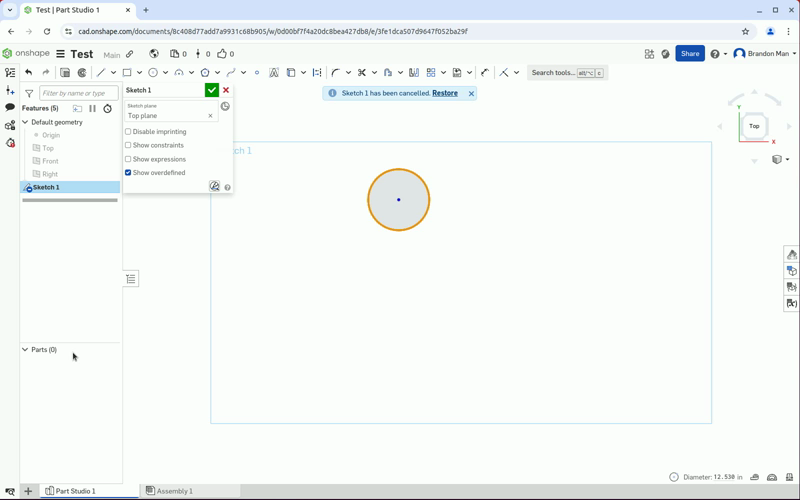
key(shift+e)
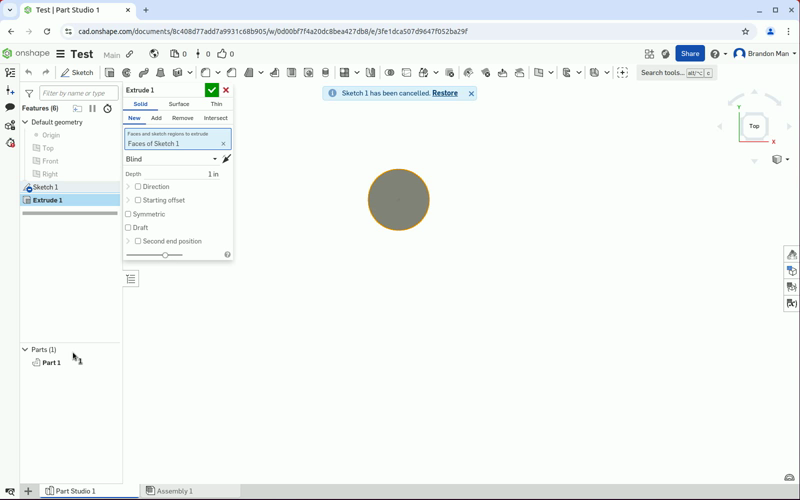
mouse_move(143, 106)
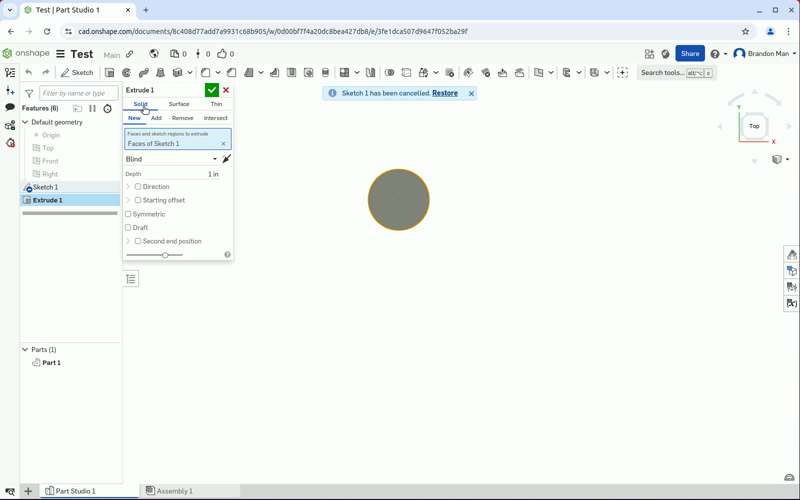
click(143, 106)
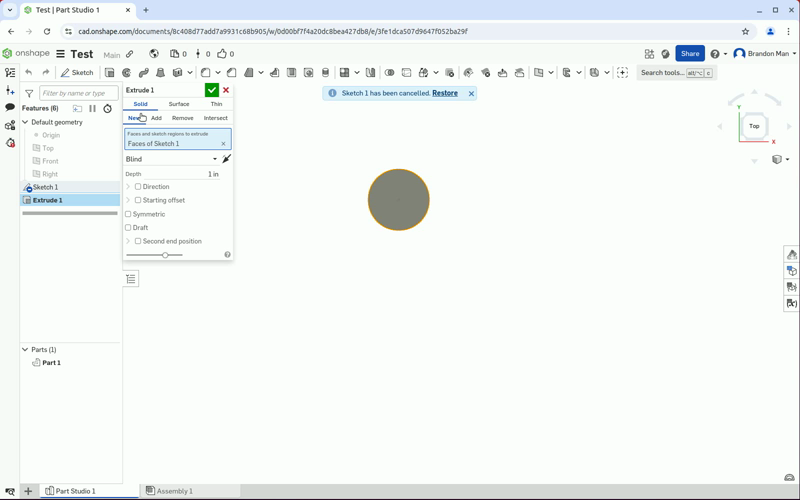
mouse_move(137, 120)
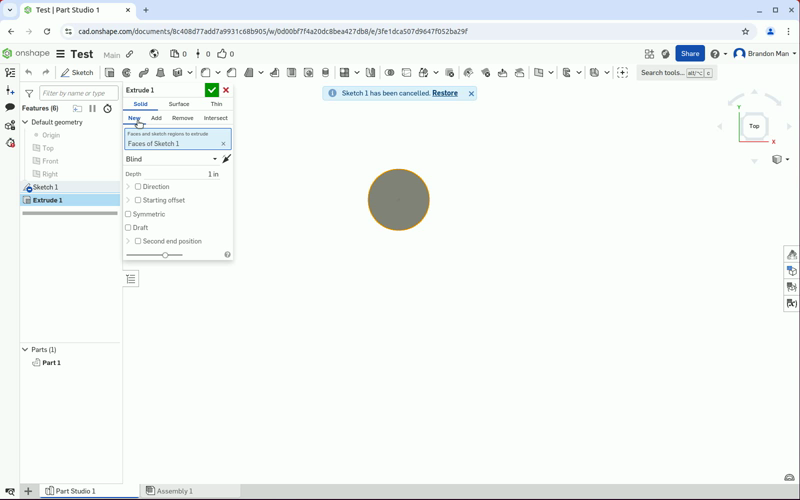
click(137, 120)
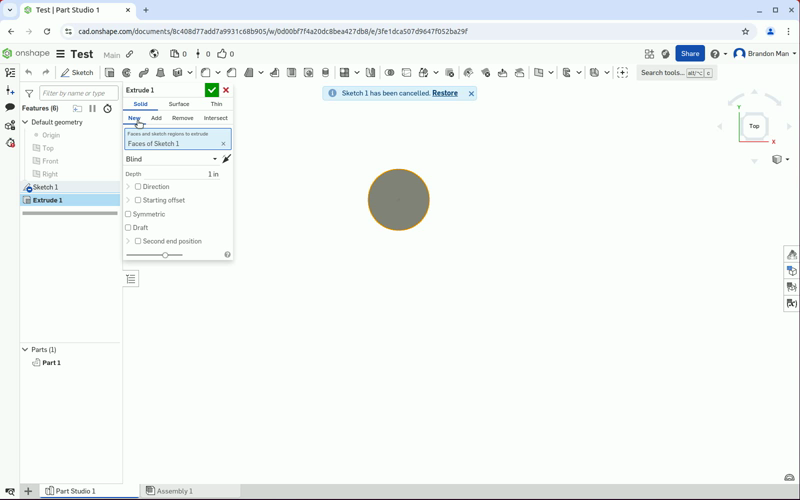
key(tab, 4)
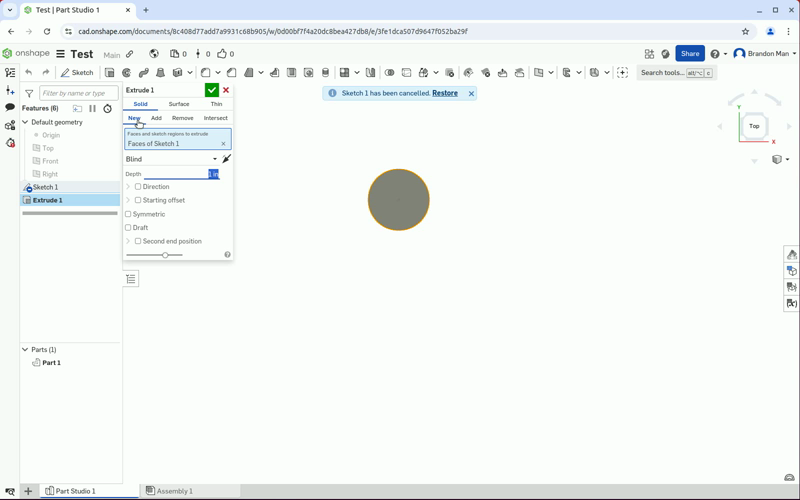
text(8.906)
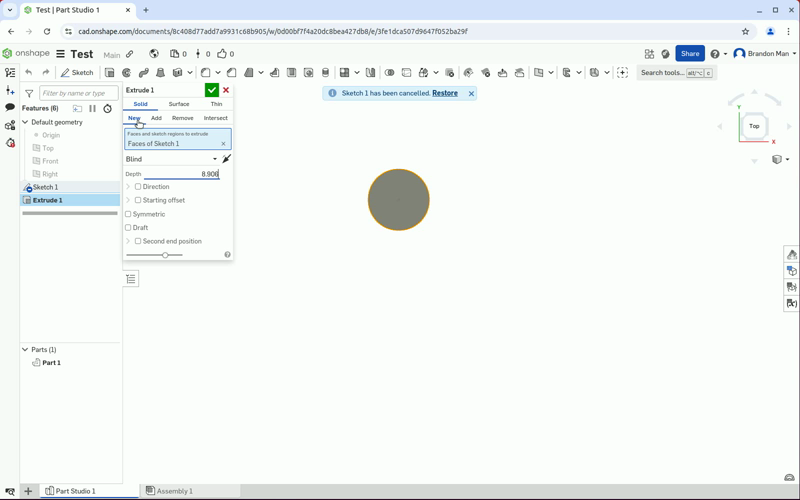
key(enter)
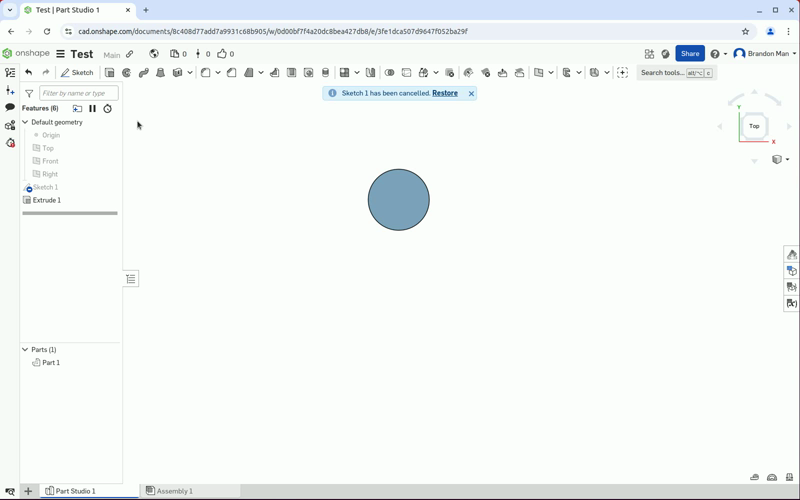
key(shift+h)
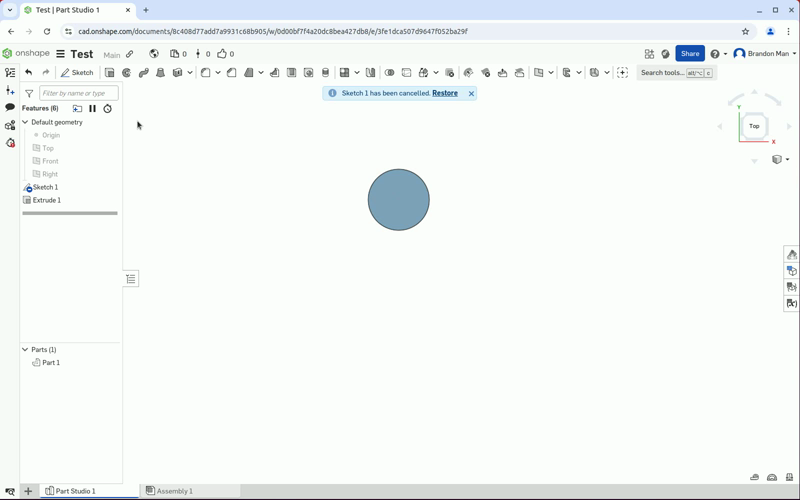
key(shift+h)
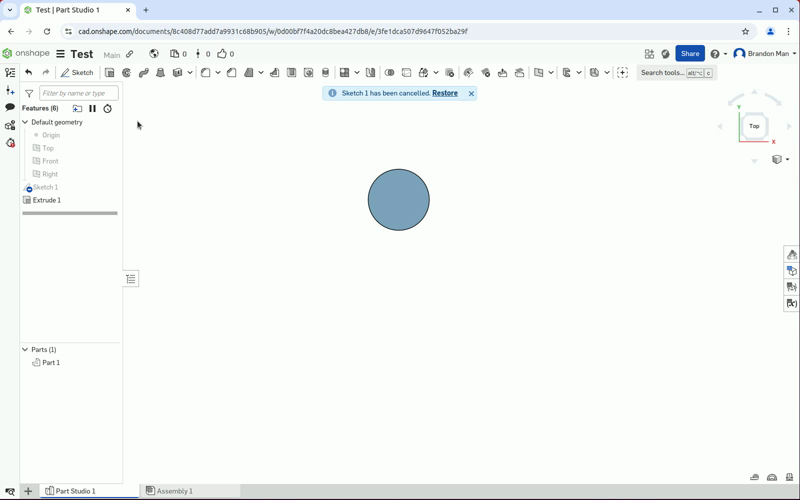
mouse_move(73, 189)
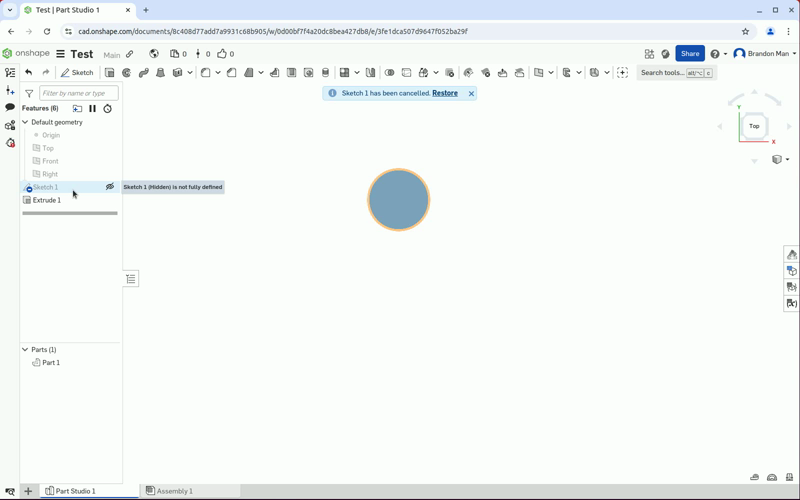
click(73, 189)
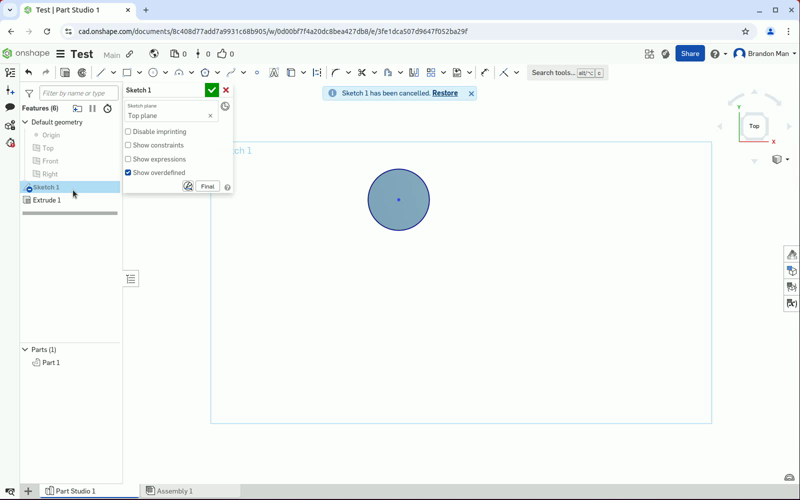
mouse_move(229, 92)
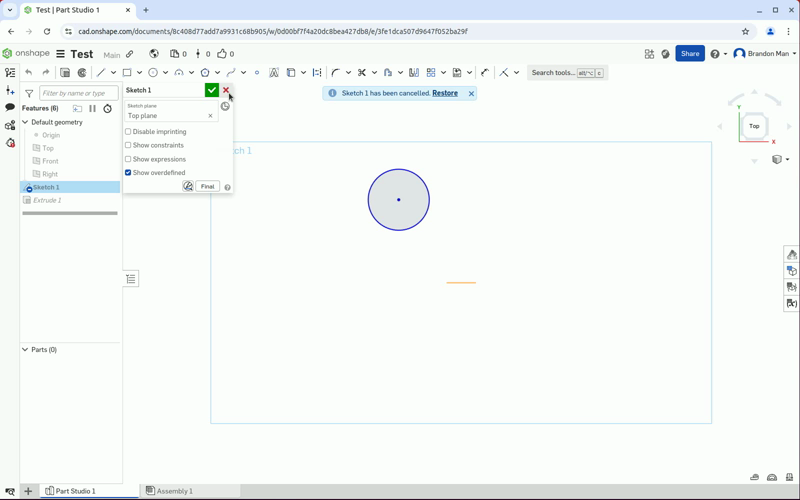
click(229, 92)
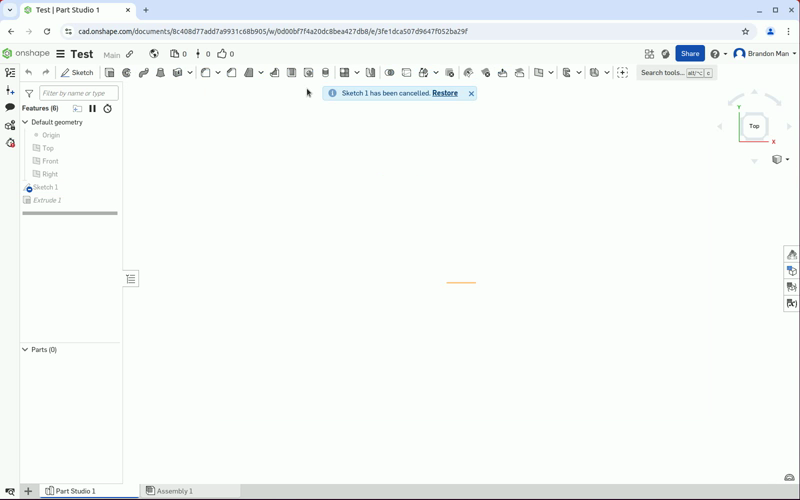
mouse_move(541, 75)
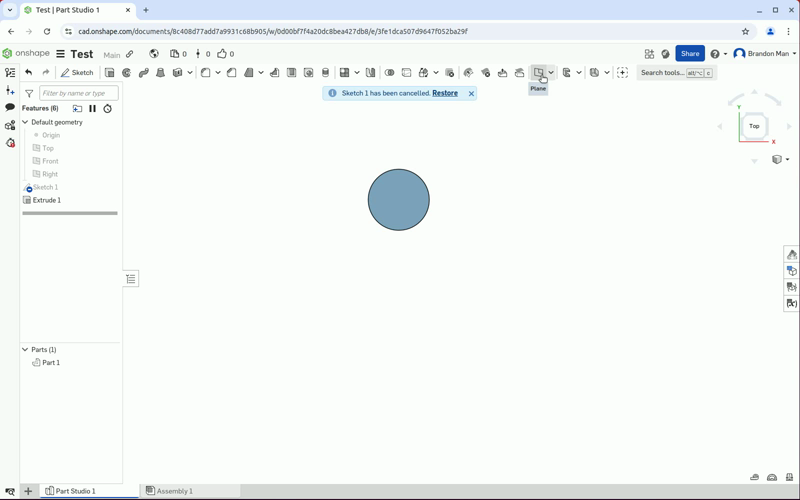
click(541, 75)
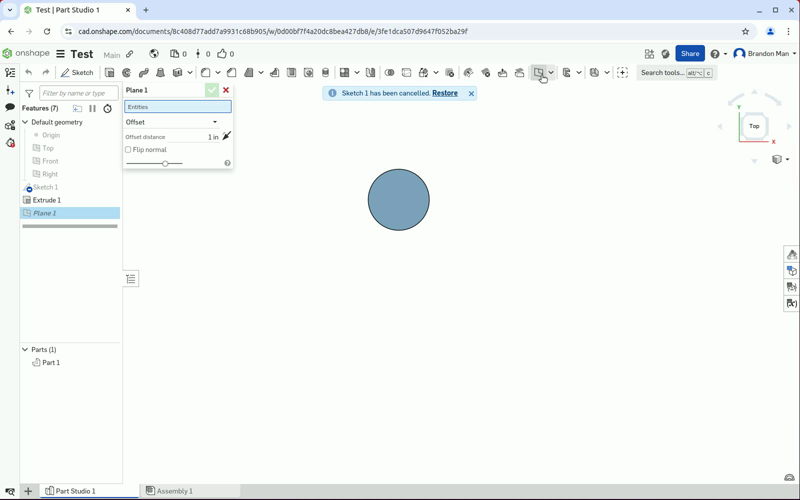
mouse_move(73, 150)
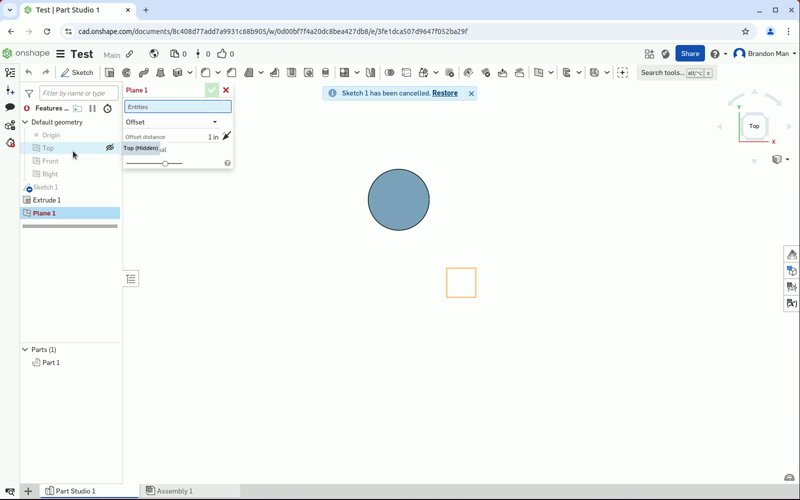
click(73, 150)
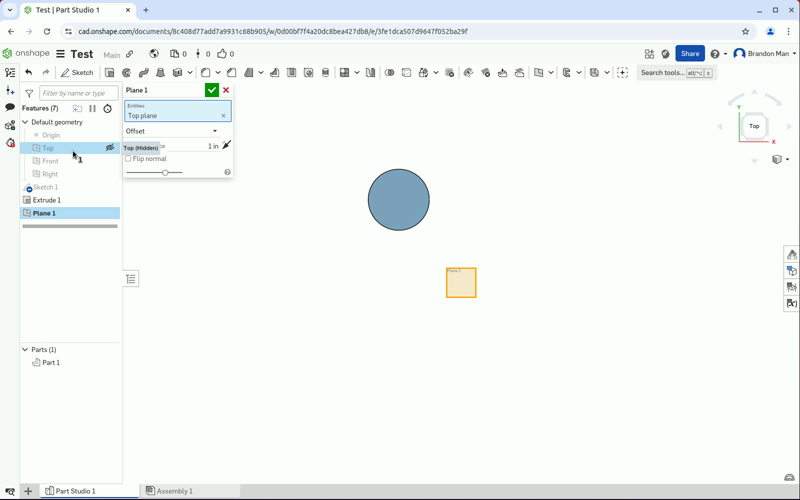
key(tab, 2)
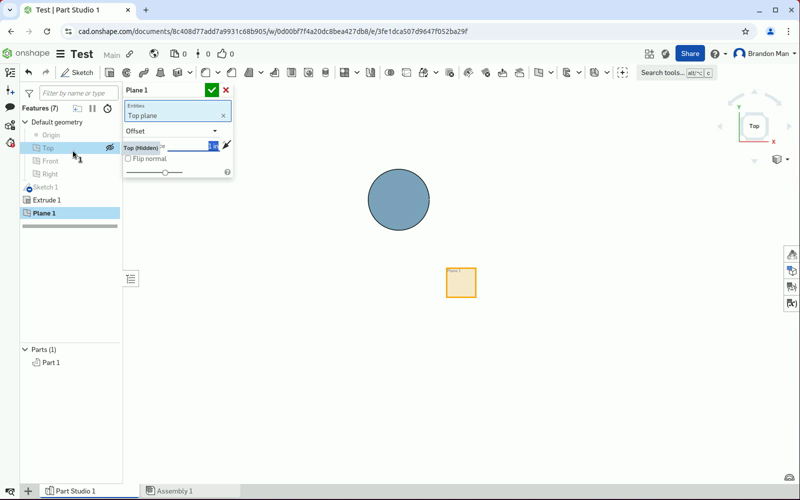
text(8.904)
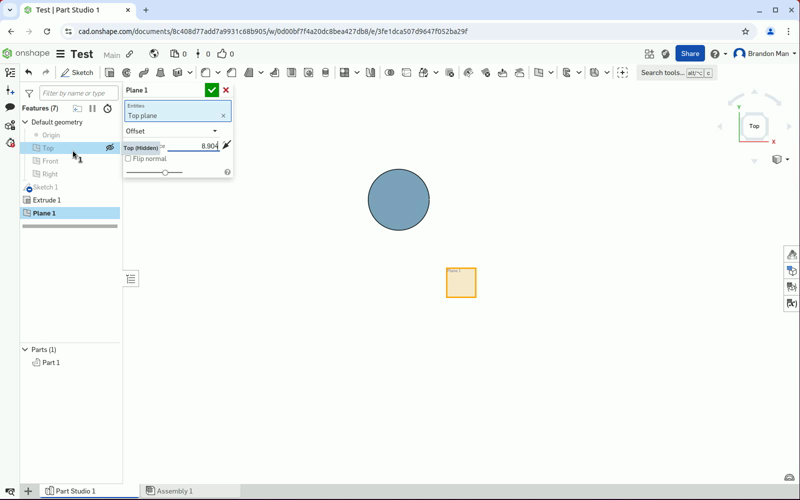
key(enter, 2)
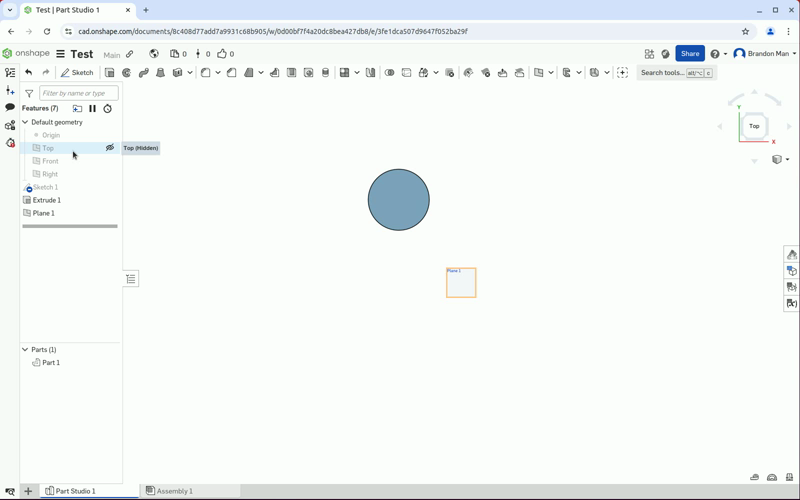
key(shift+s)
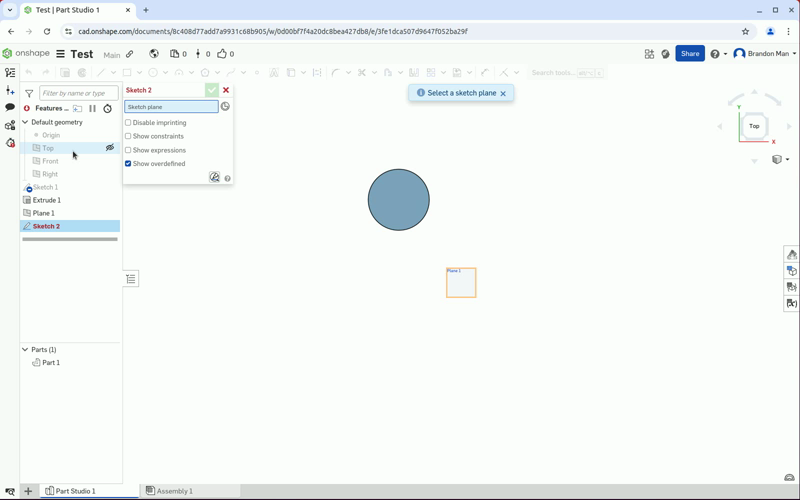
mouse_move(73, 215)
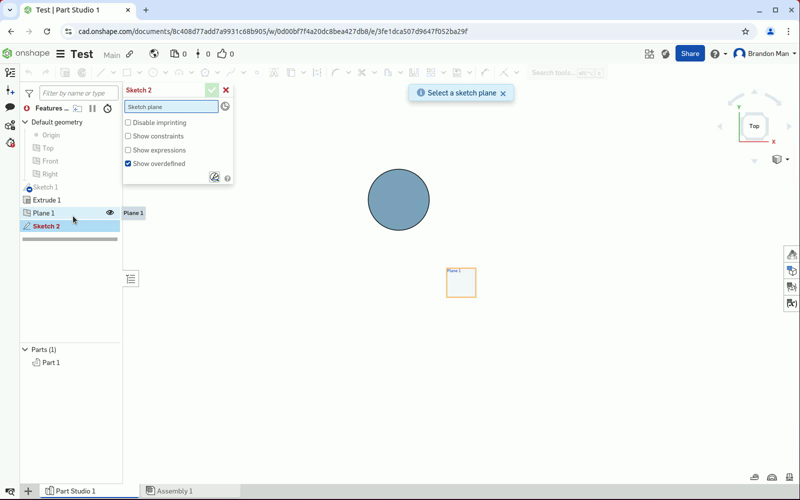
click(73, 215)
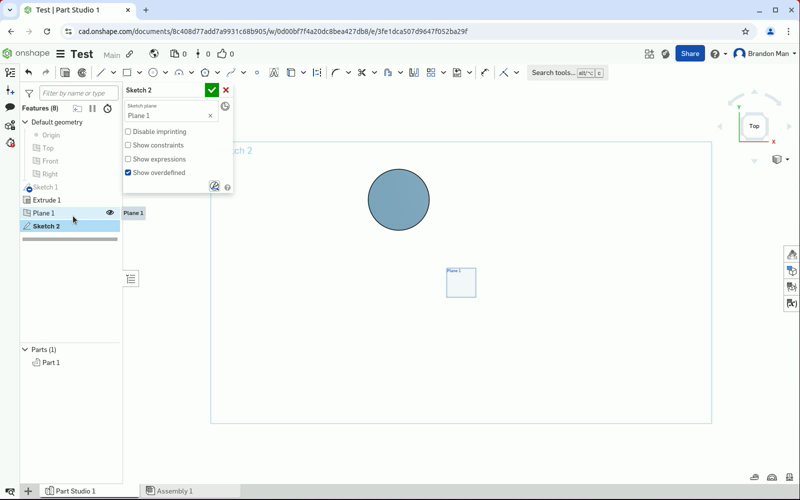
mouse_move(73, 352)
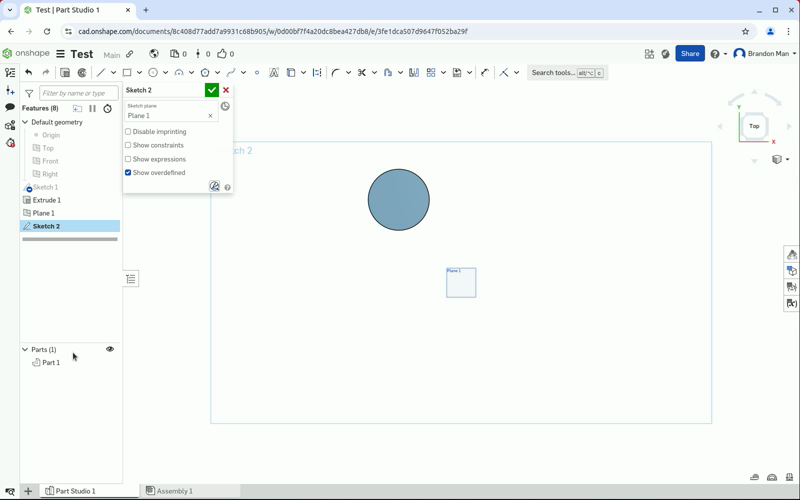
key(y)
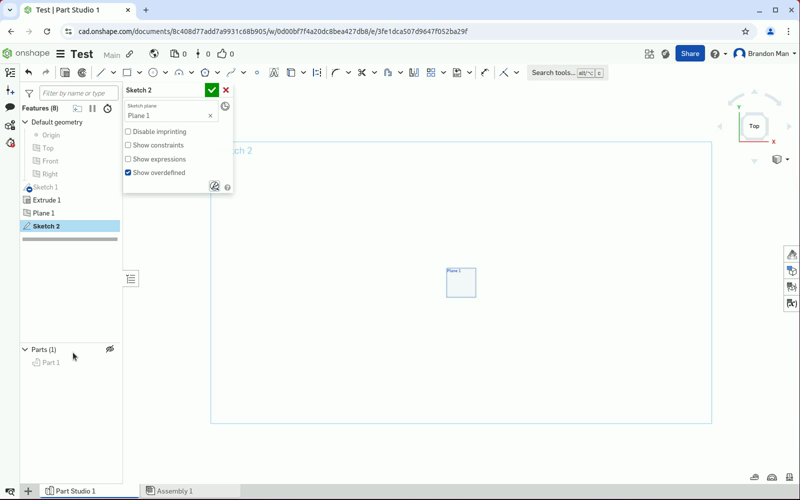
key(c)
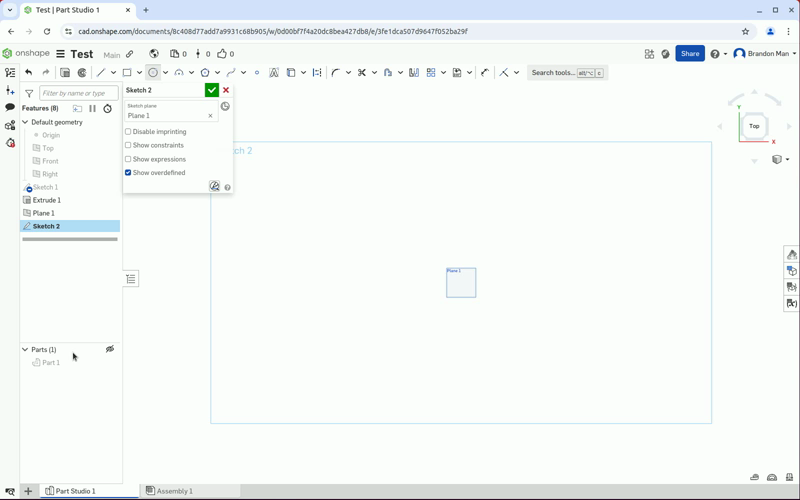
key_down(shift)
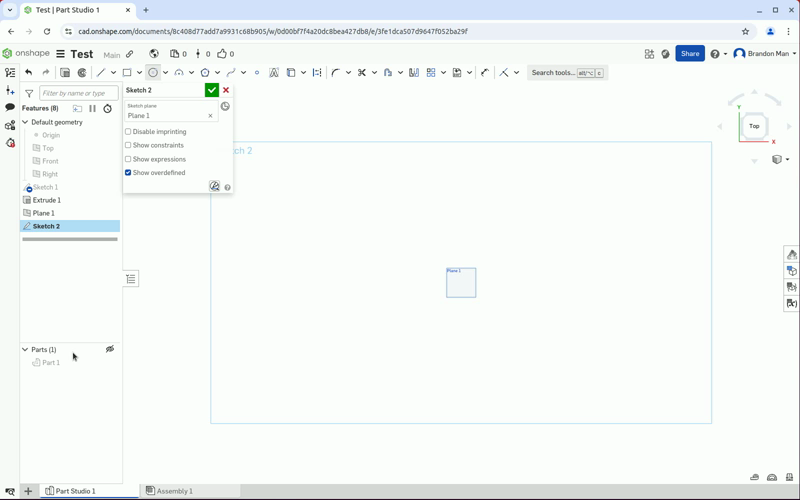
mouse_move(393, 190)
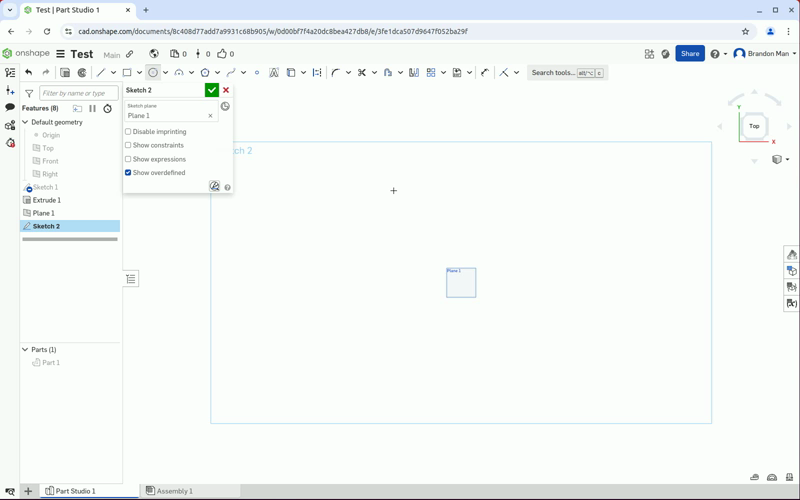
click(393, 190)
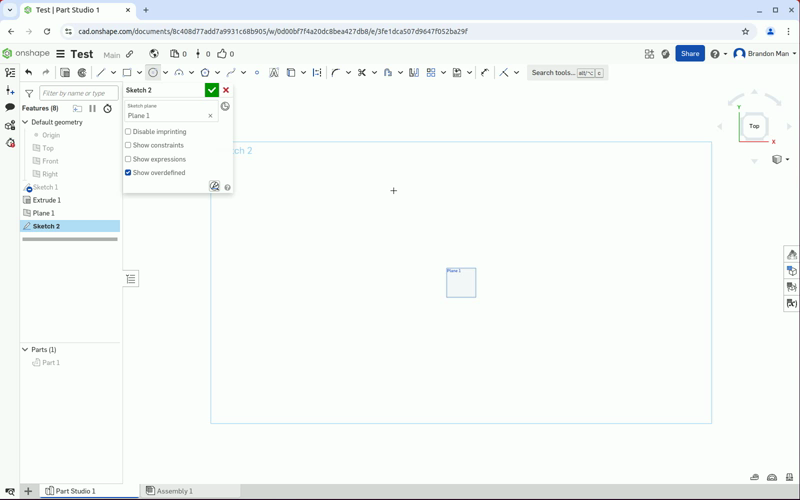
key_up(shift)
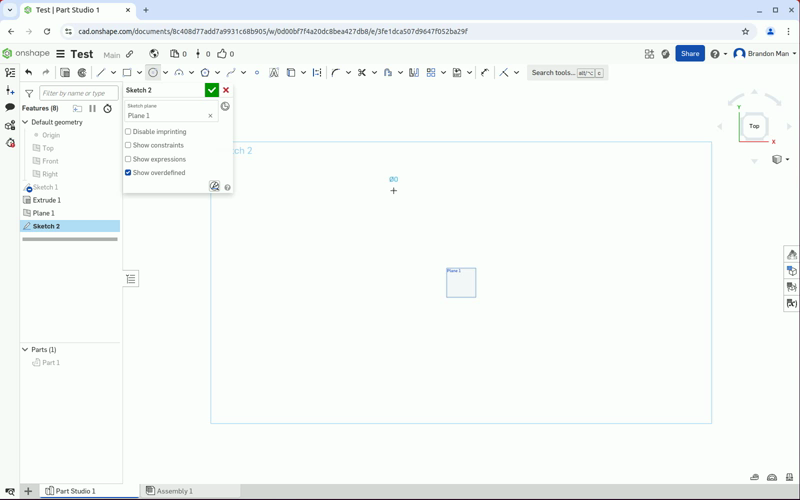
mouse_move(407, 190)
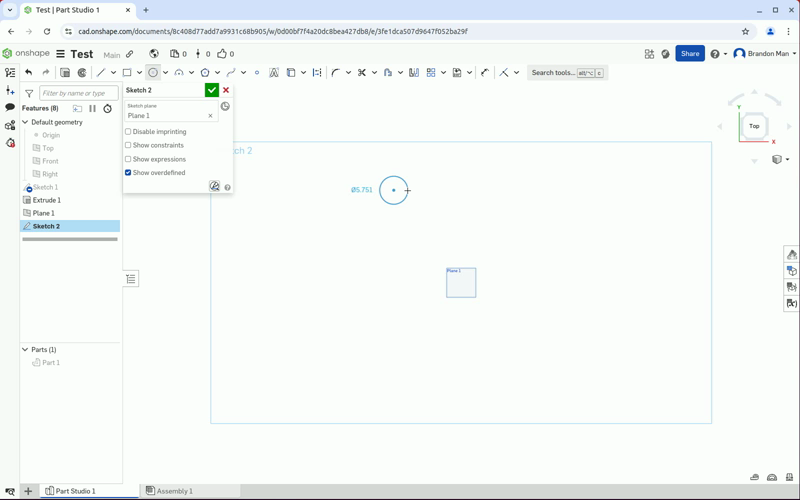
click(407, 190)
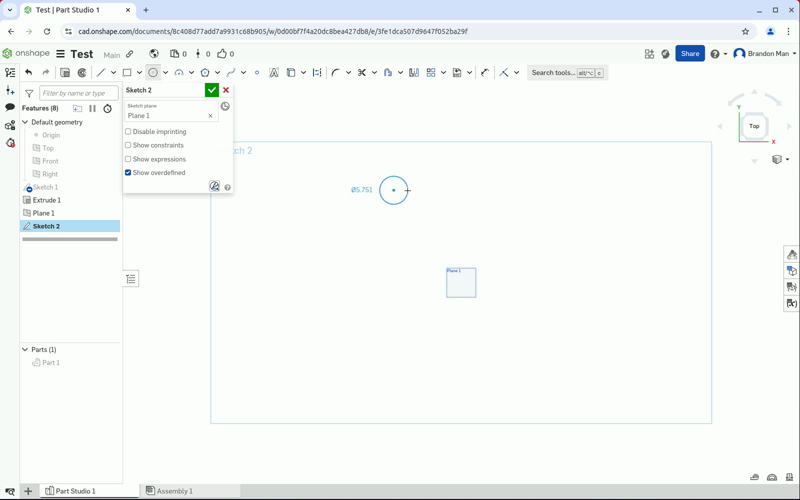
key(esc)
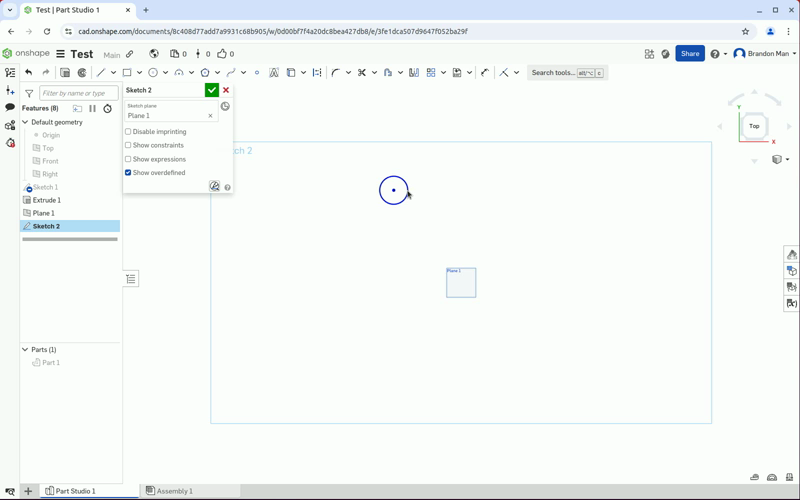
mouse_move(397, 203)
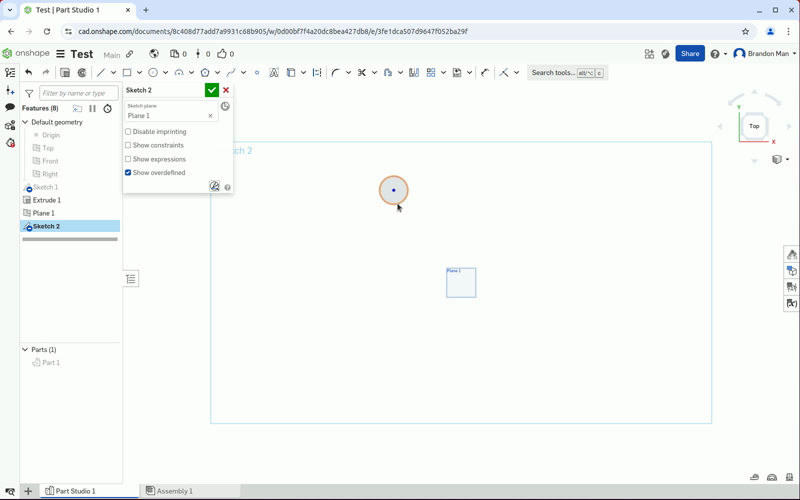
scroll(6)
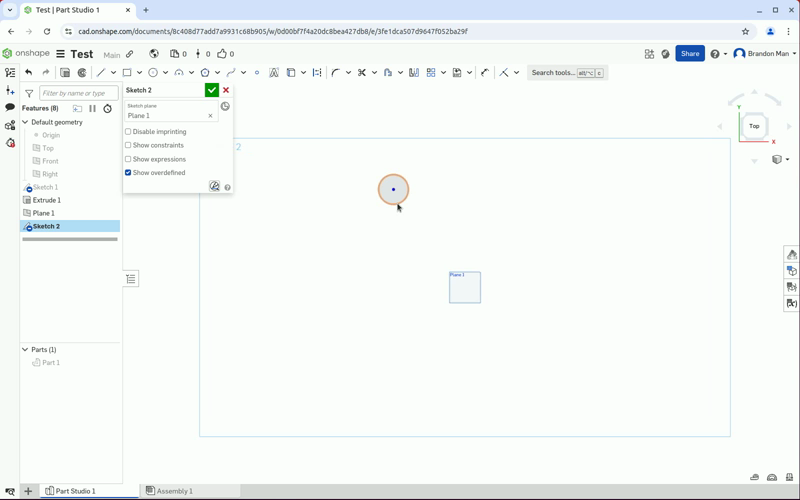
scroll(6)
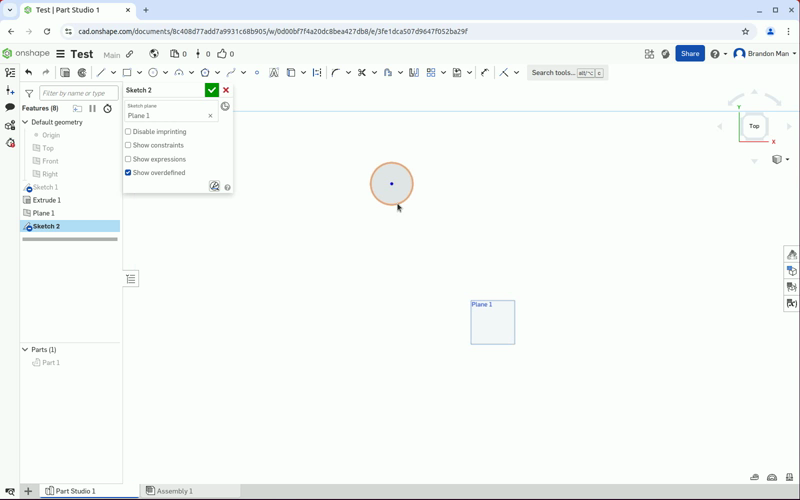
scroll(6)
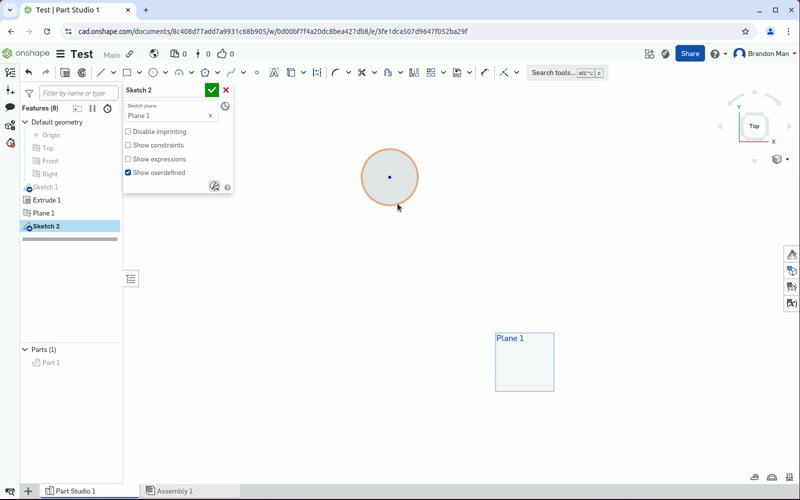
scroll(6)
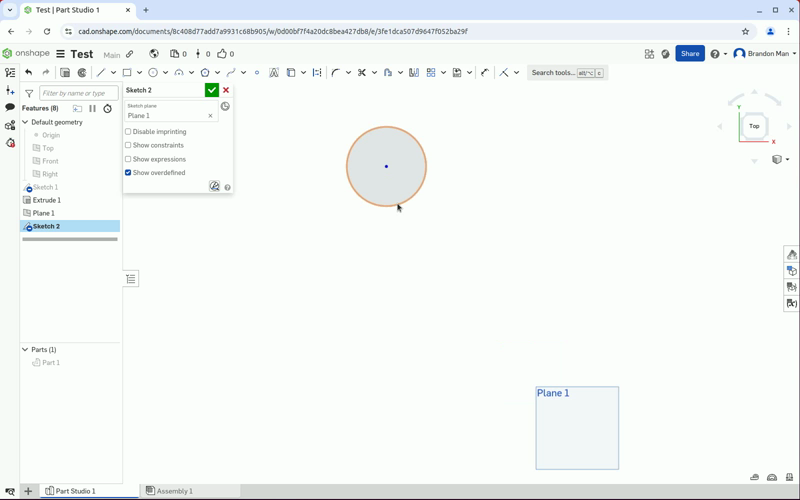
scroll(6)
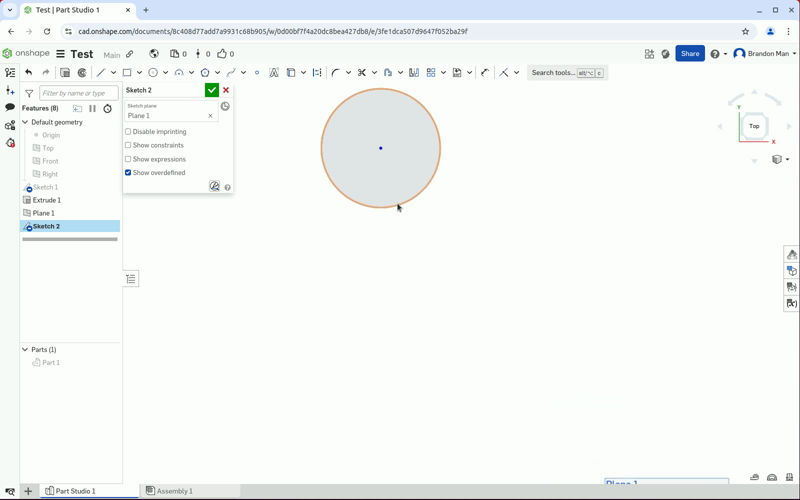
scroll(6)
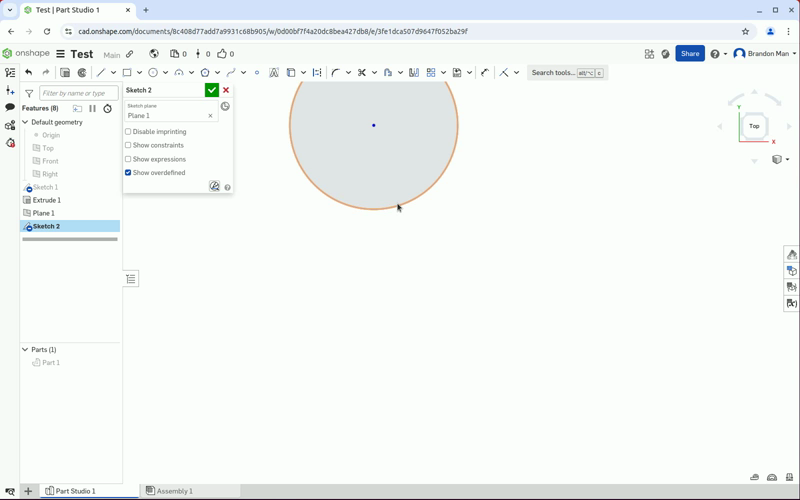
scroll(6)
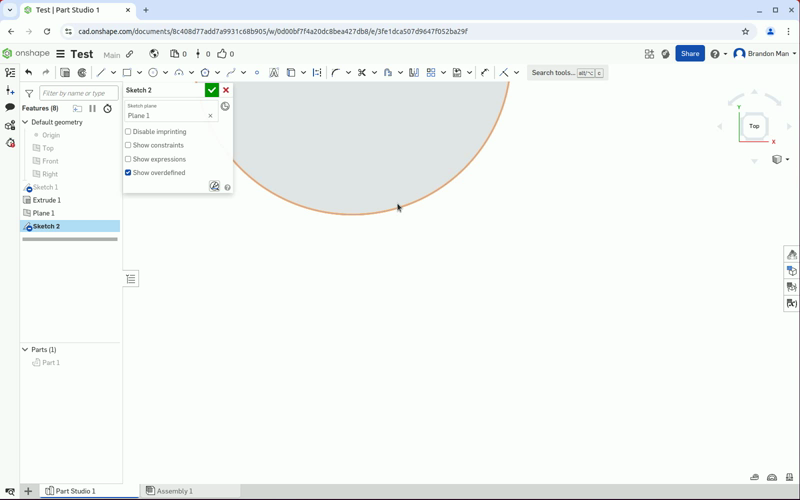
click(397, 203)
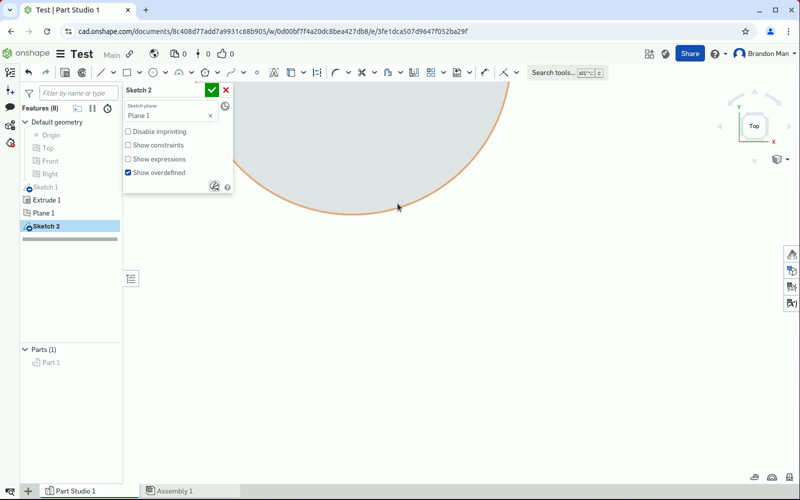
scroll(-6)
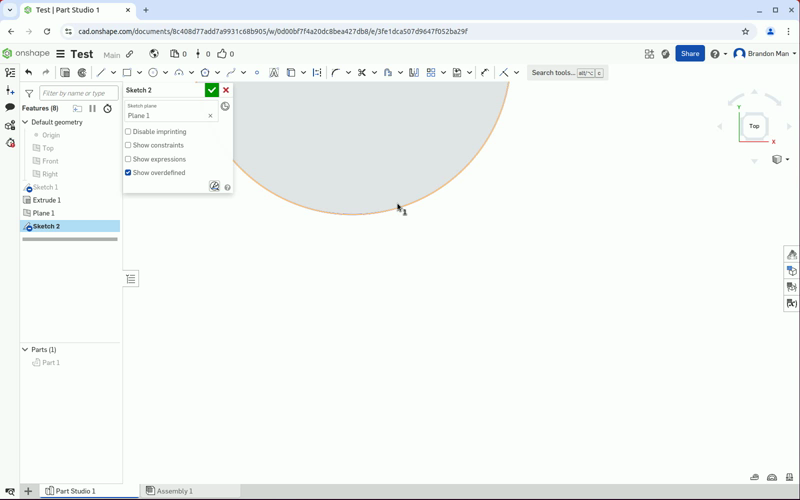
scroll(-6)
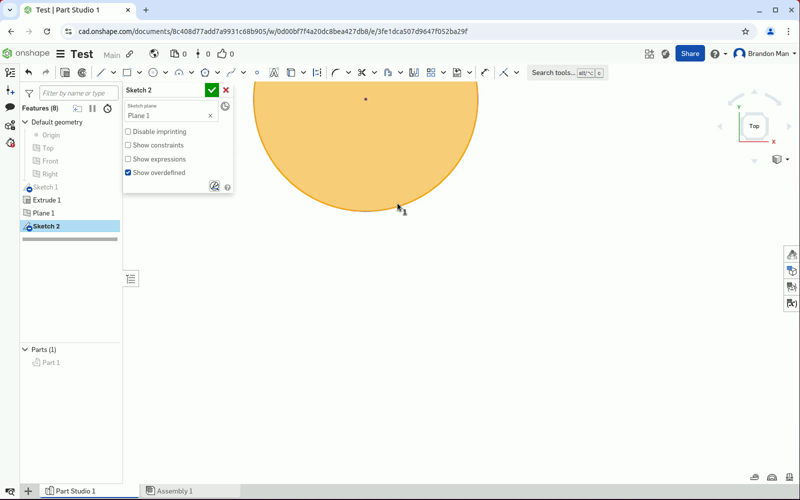
scroll(-6)
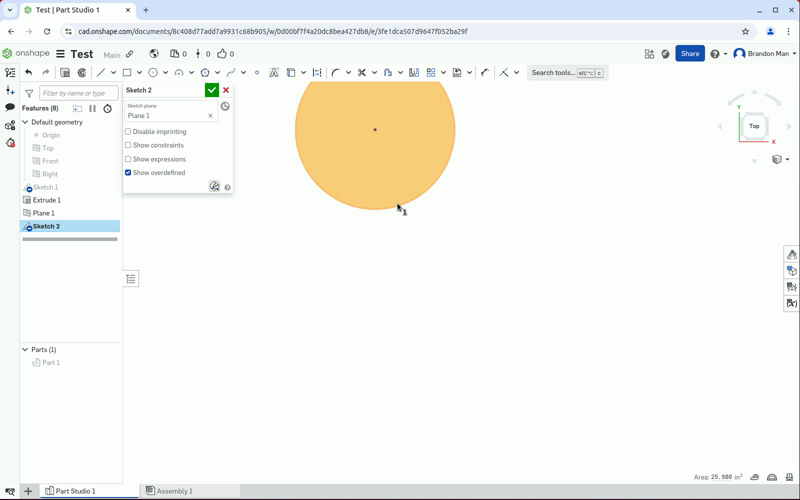
scroll(-6)
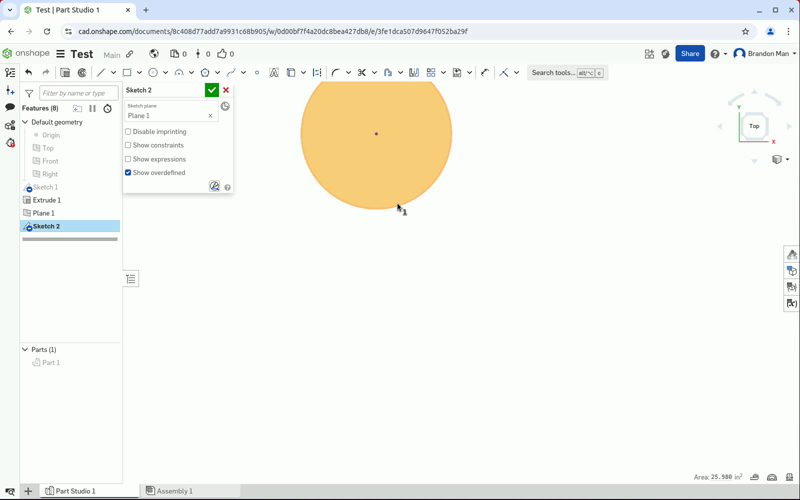
scroll(-6)
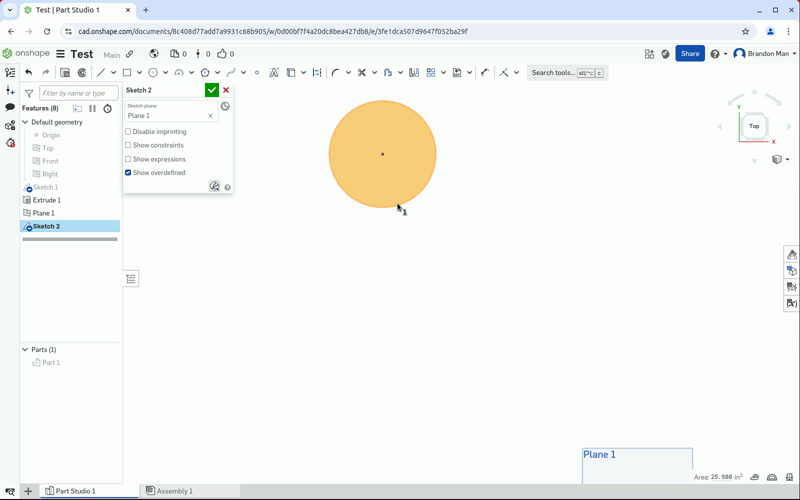
scroll(-6)
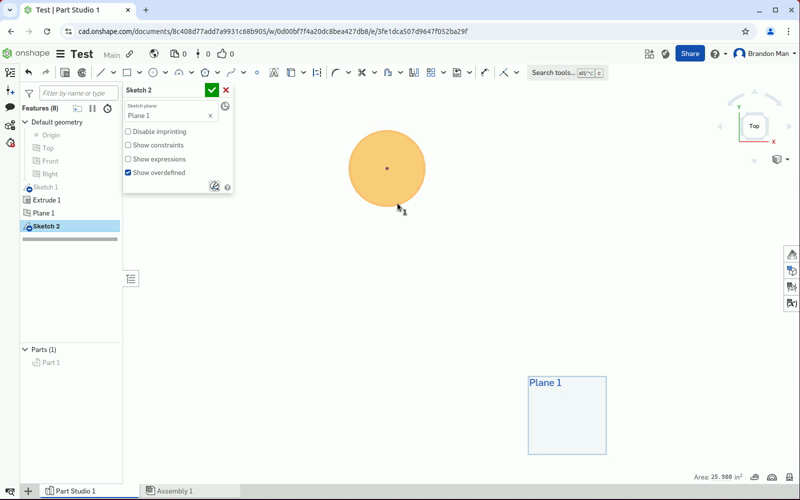
scroll(-6)
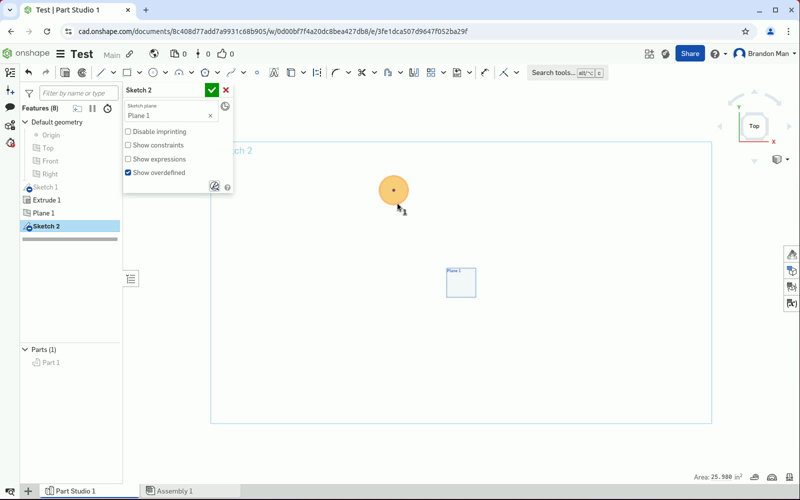
mouse_move(73, 352)
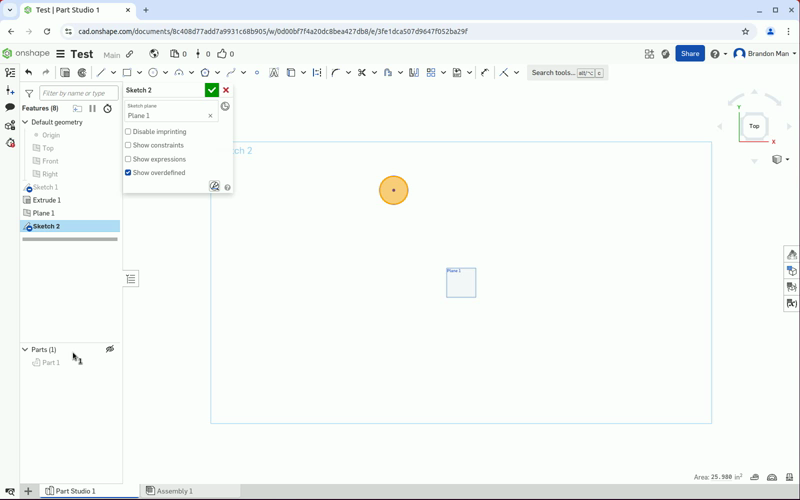
key(shift+y)
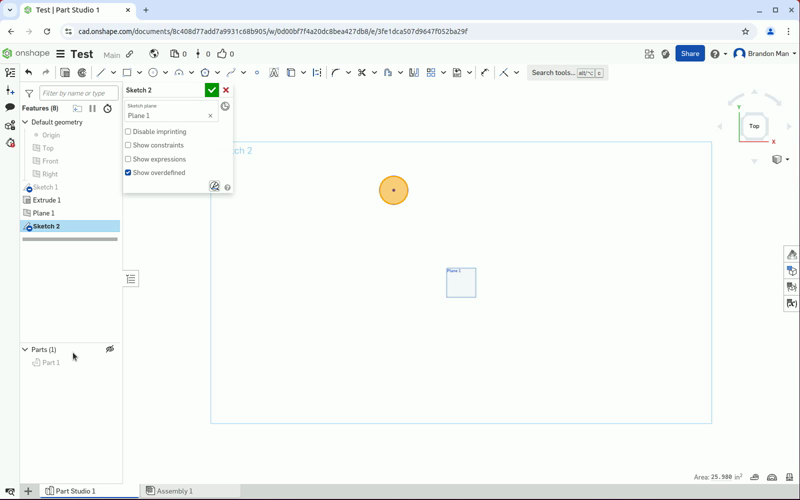
key(shift+e)
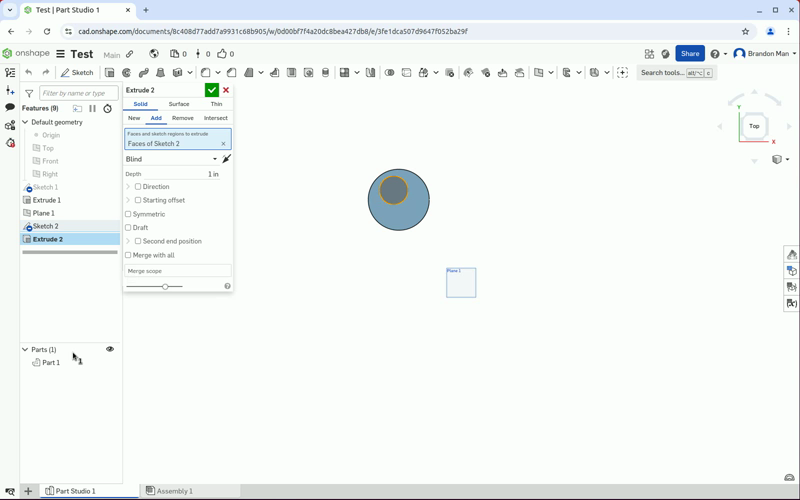
mouse_move(143, 106)
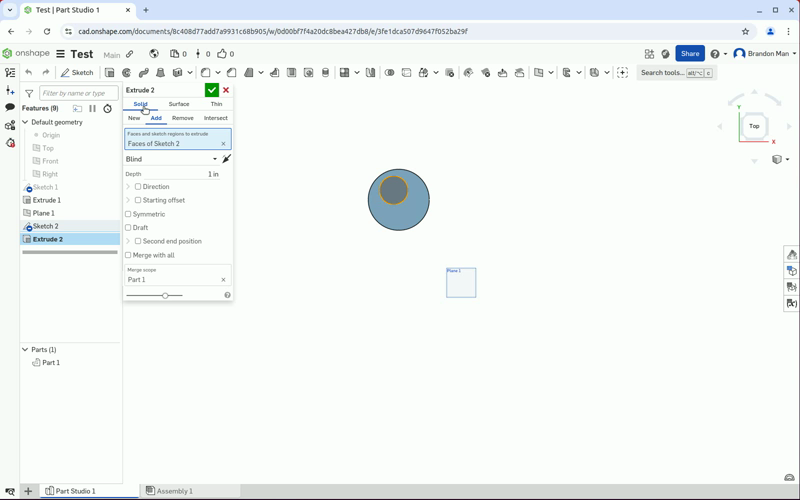
click(143, 106)
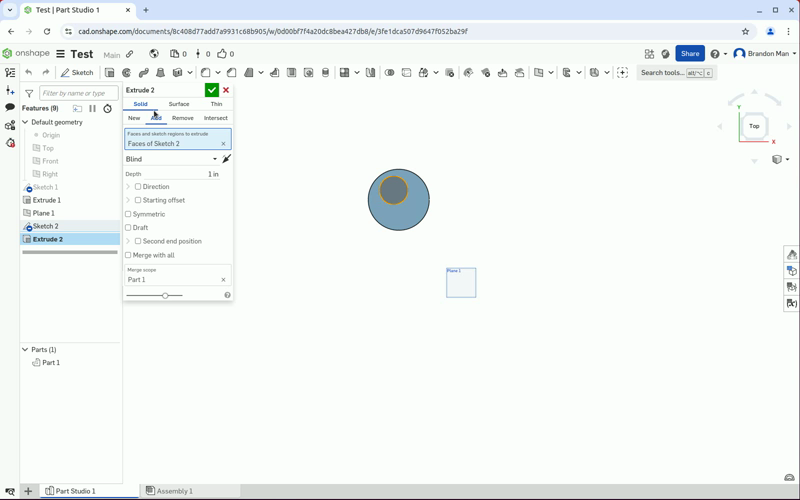
mouse_move(186, 120)
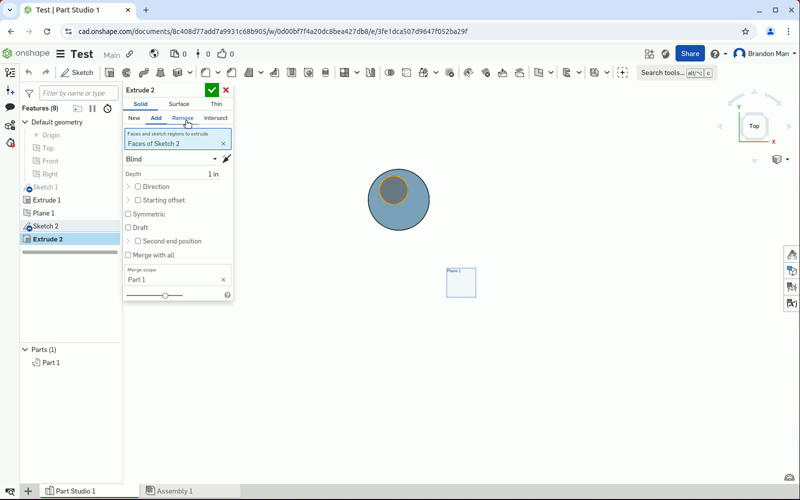
click(186, 120)
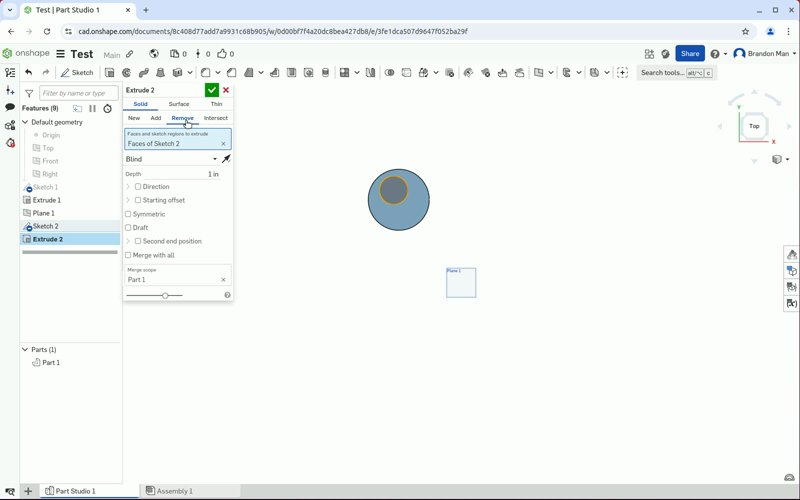
key(tab, 4)
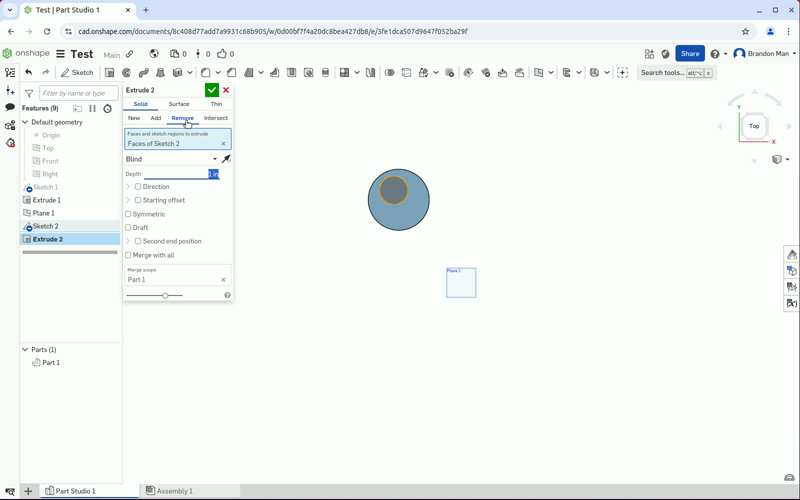
text(6.258)
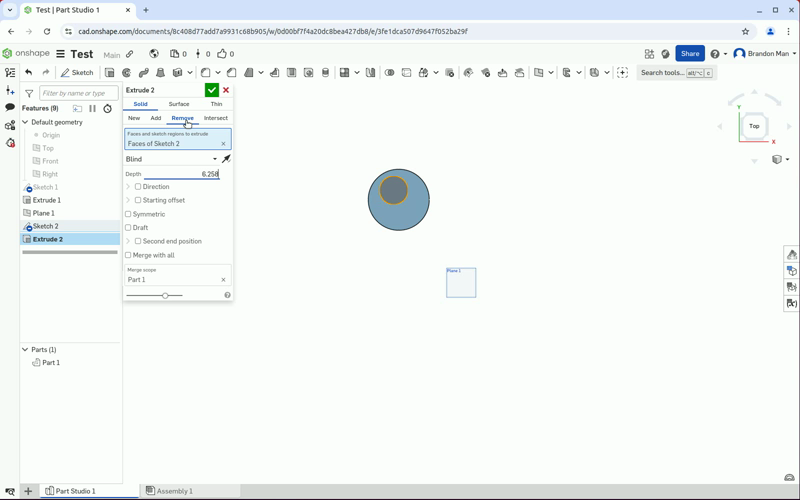
key(tab, 6)
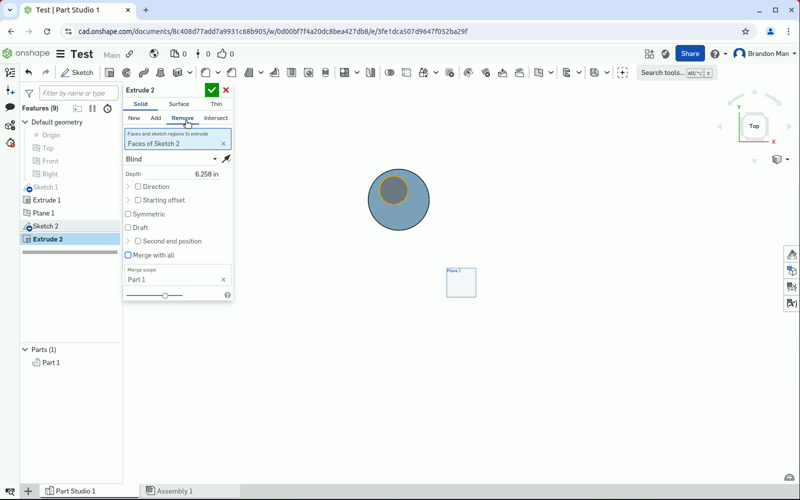
key(space)
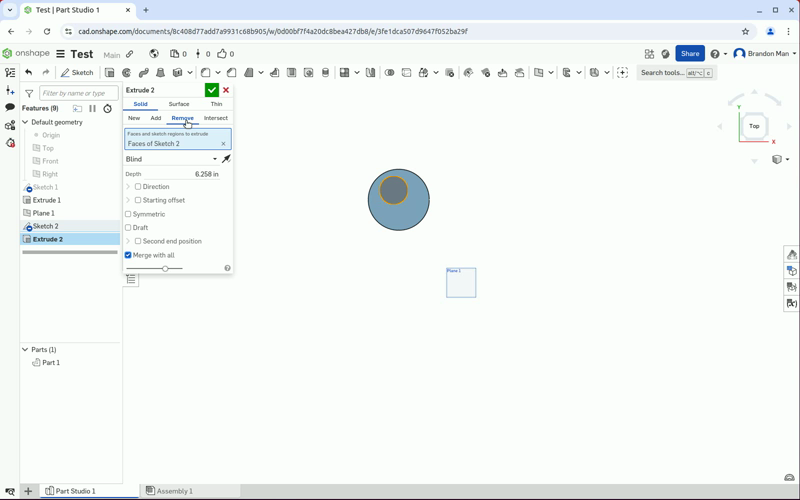
key(enter)
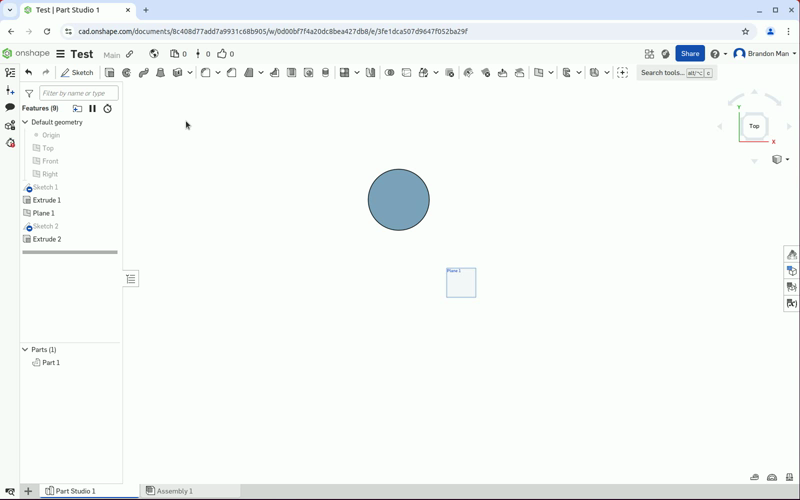
key(shift+h)
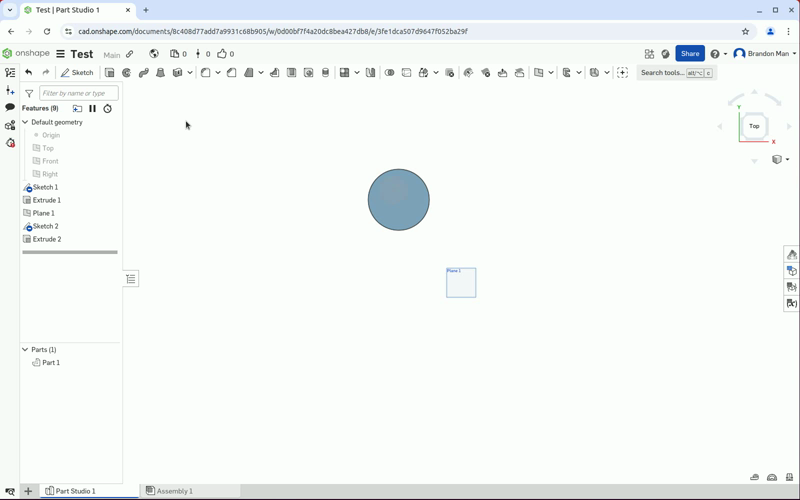
key(shift+h)
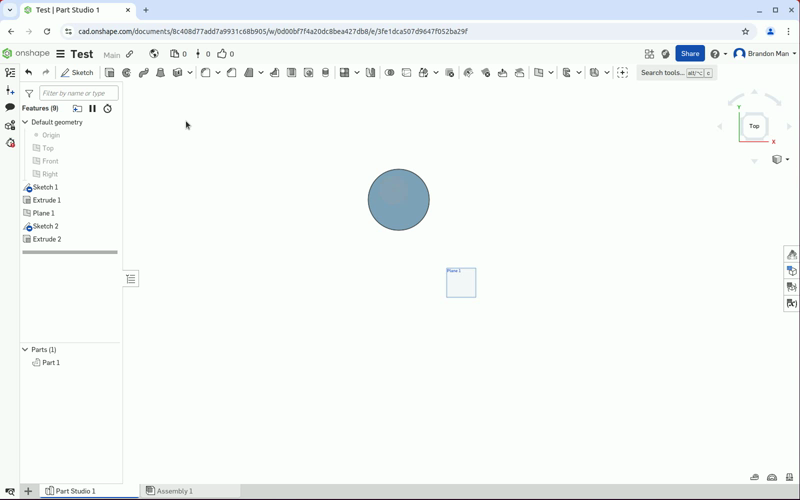
key(shift+7)
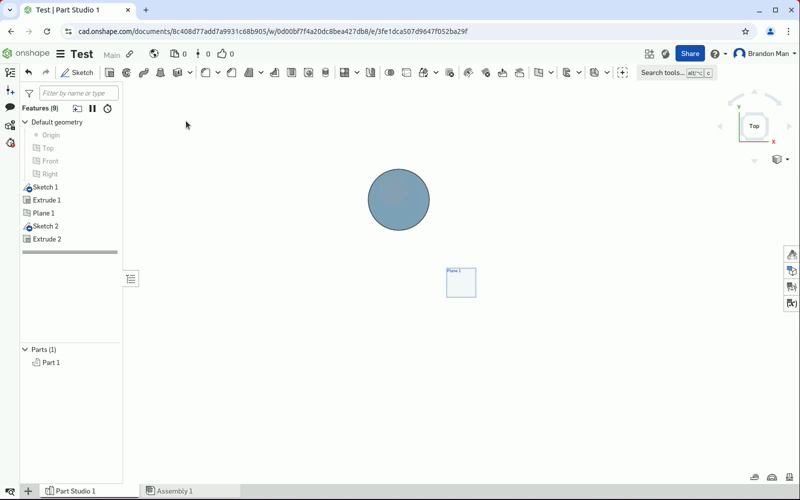
key(up, 3)
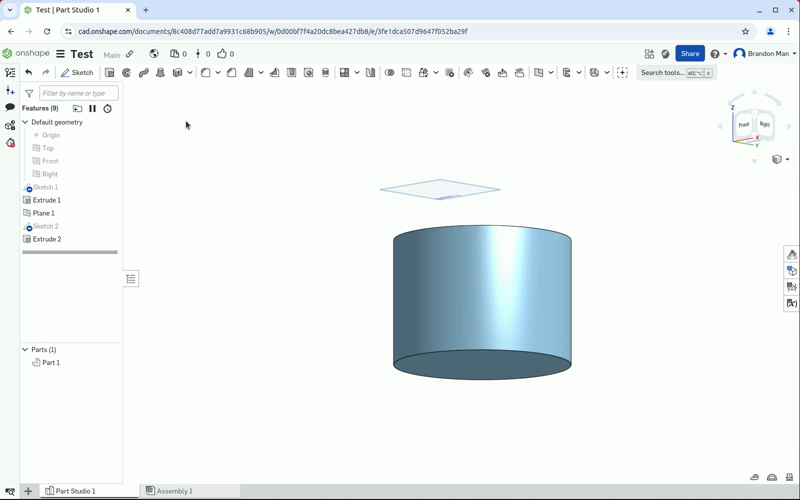
key(left, 3)
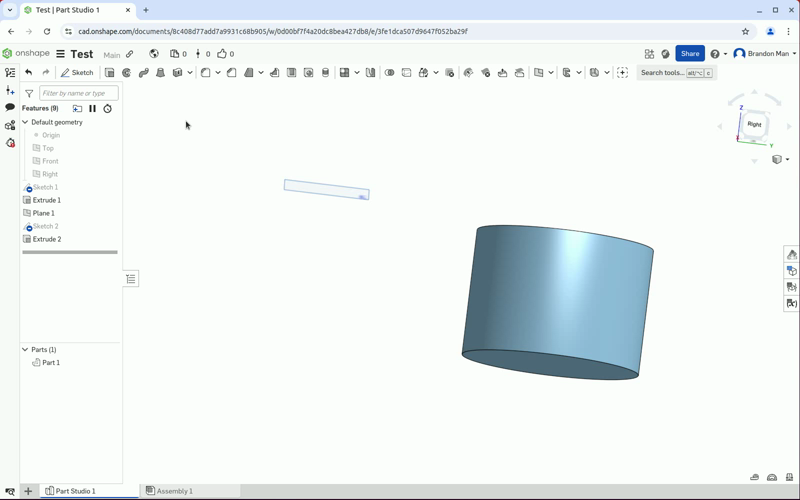
key(right, 3)
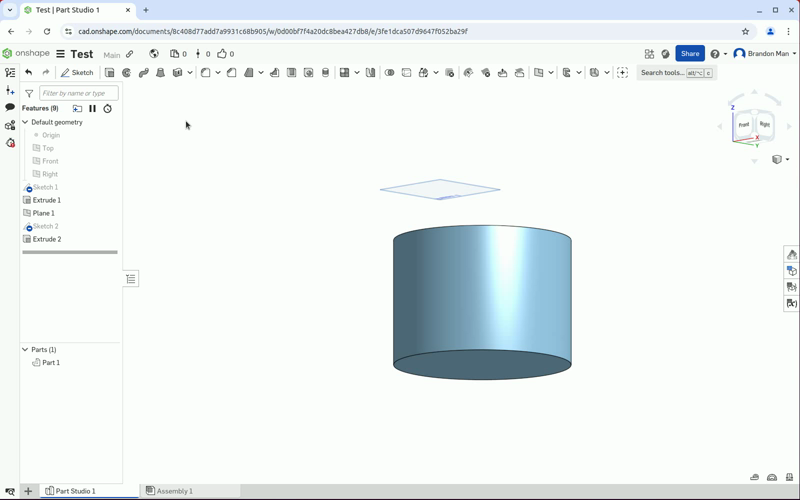
key(down, 3)
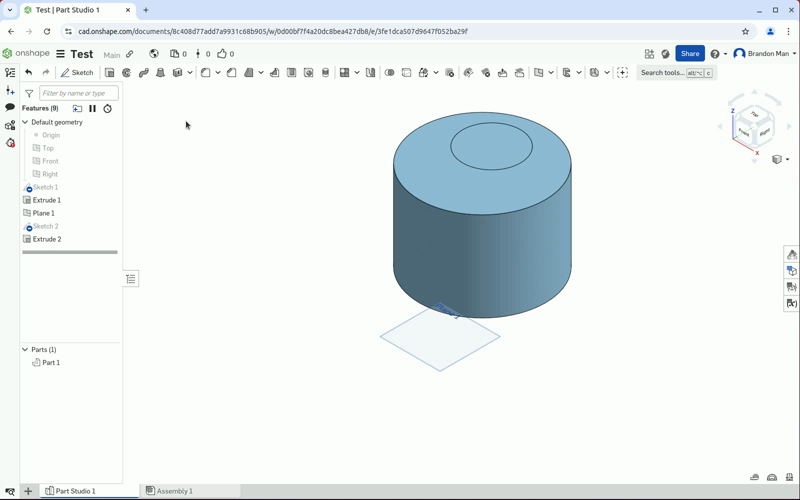
mouse_move(73, 189)
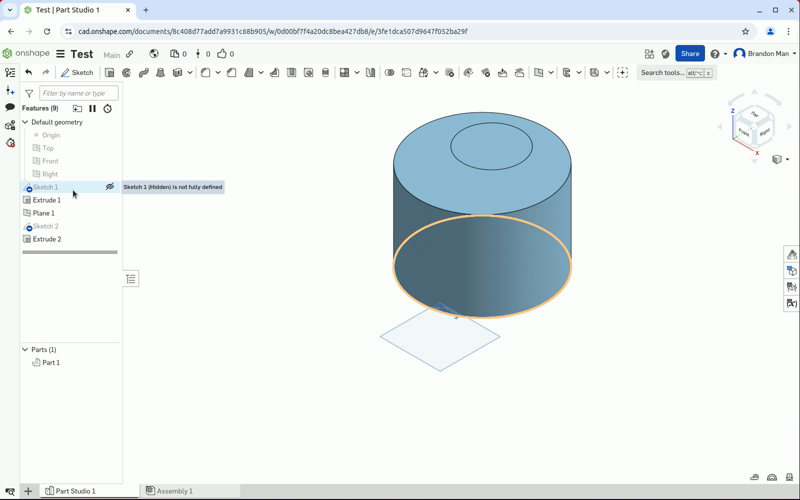
click(73, 189)